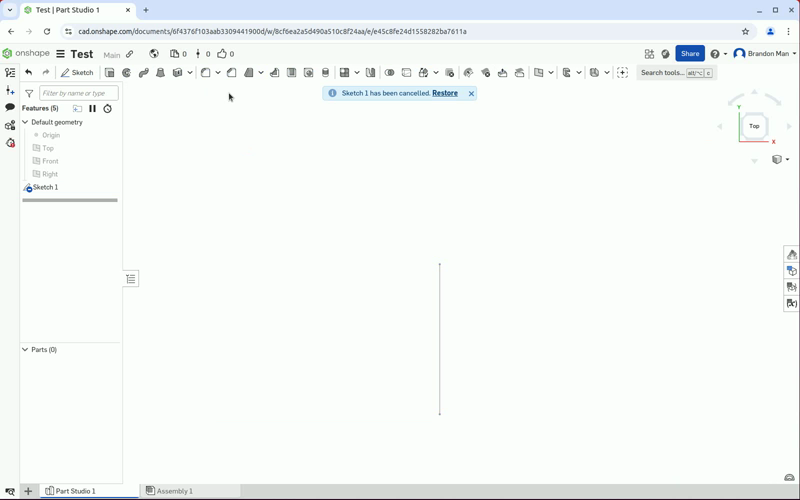
key(shift+h)
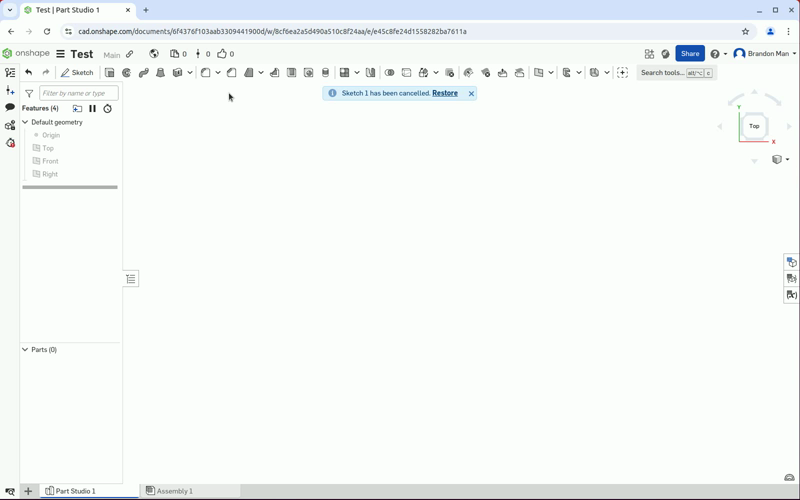
mouse_move(73, 352)
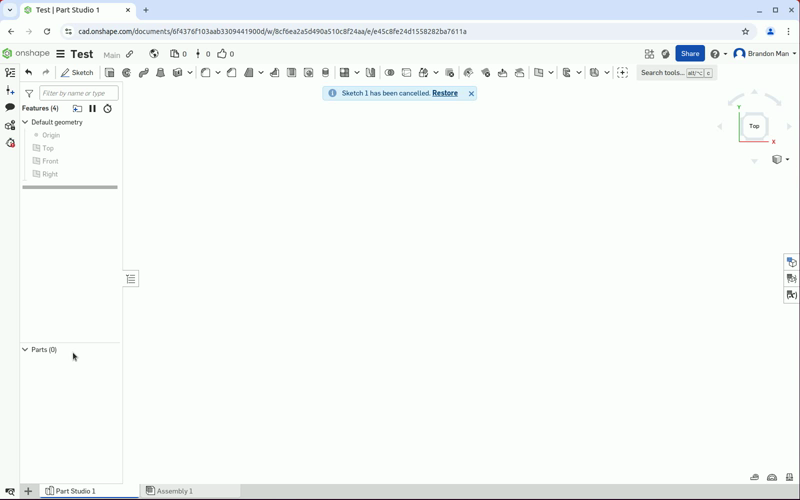
key(y)
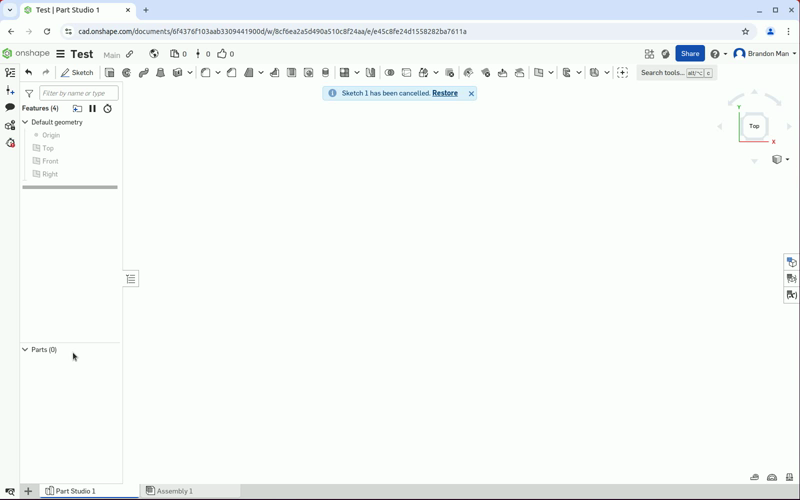
key(shift+p)
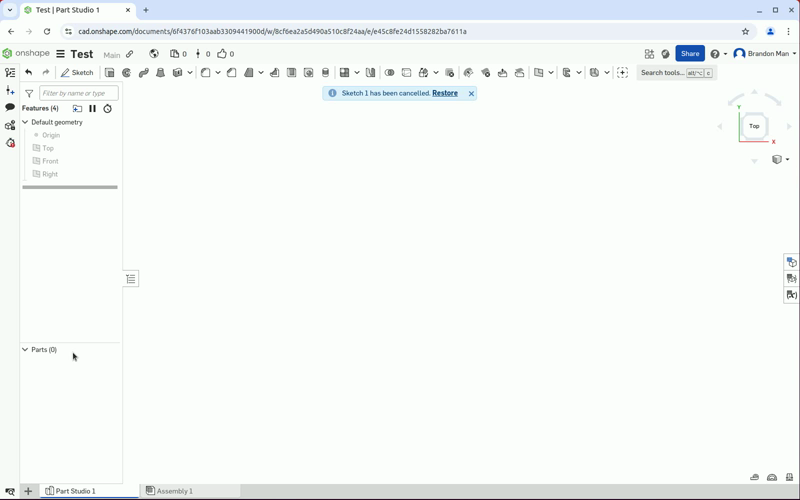
key(space)
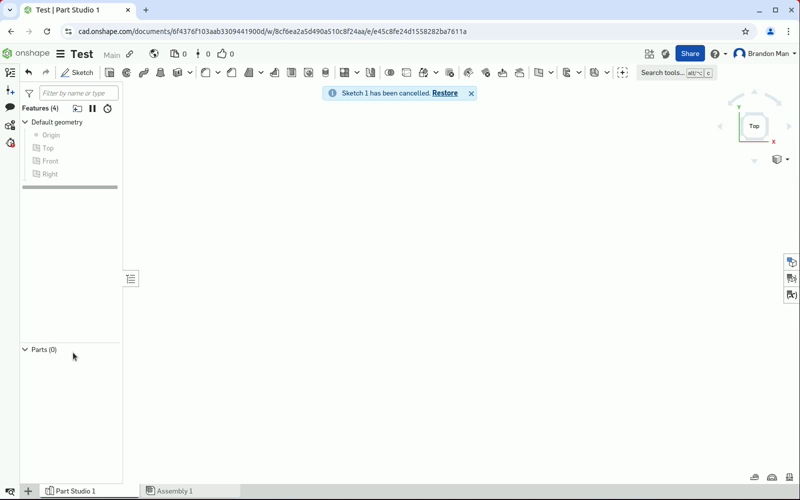
key_down(shift)
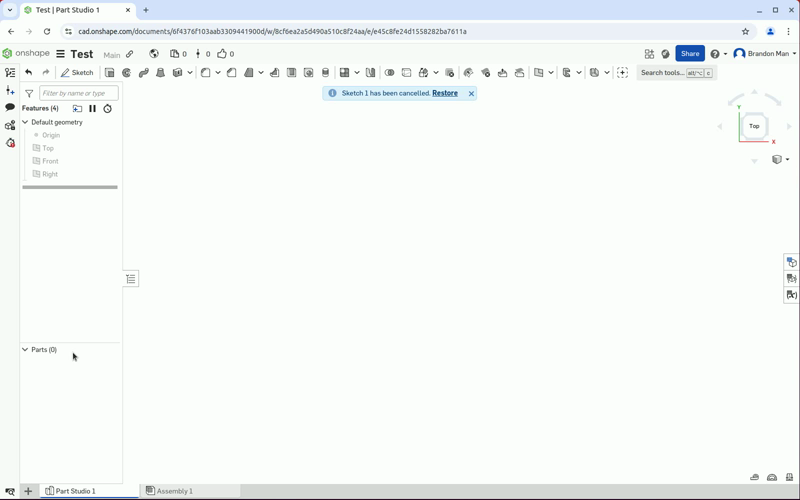
key(up)
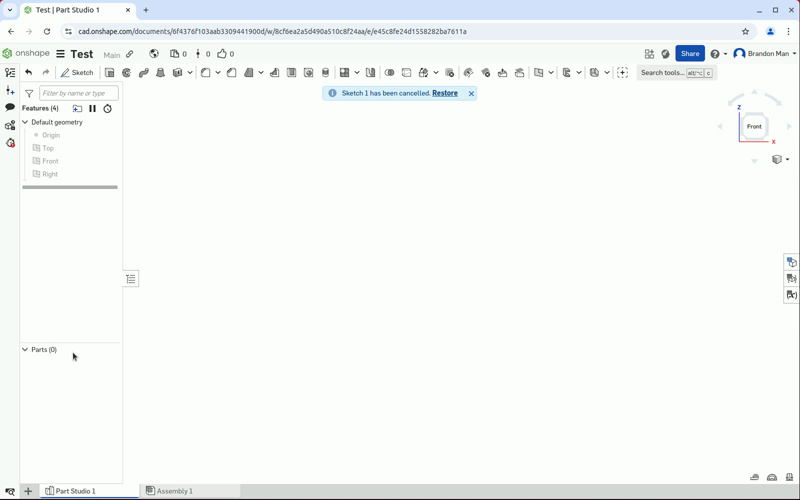
key_up(shift)
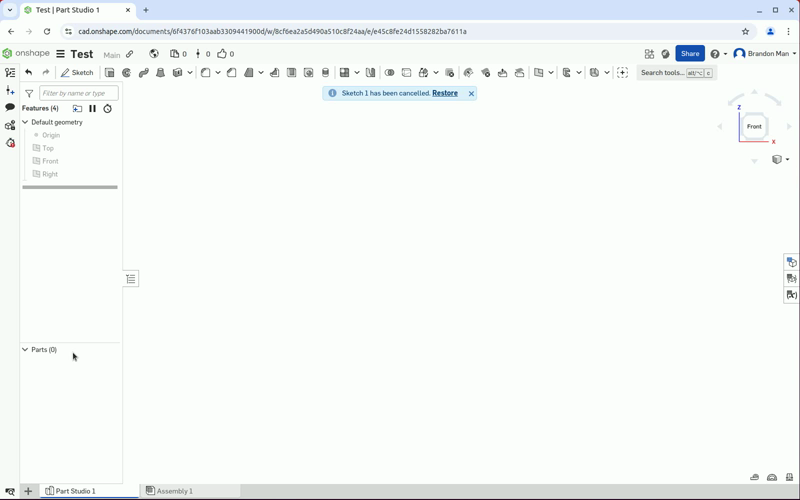
key(space)
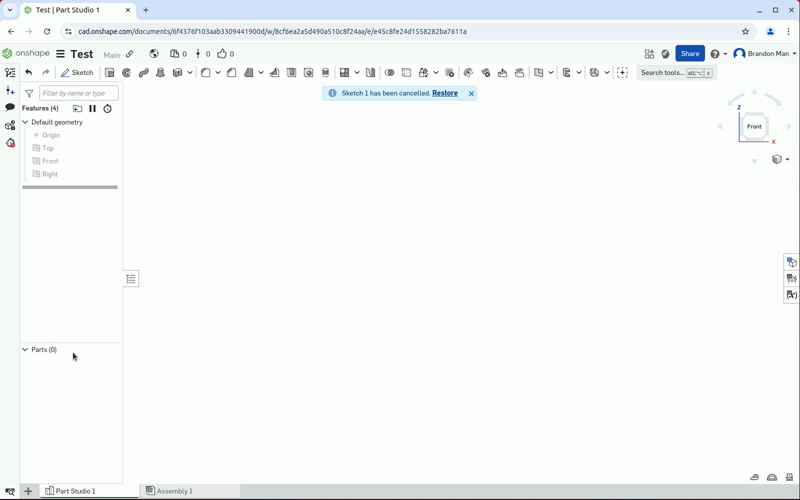
key_down(shift)
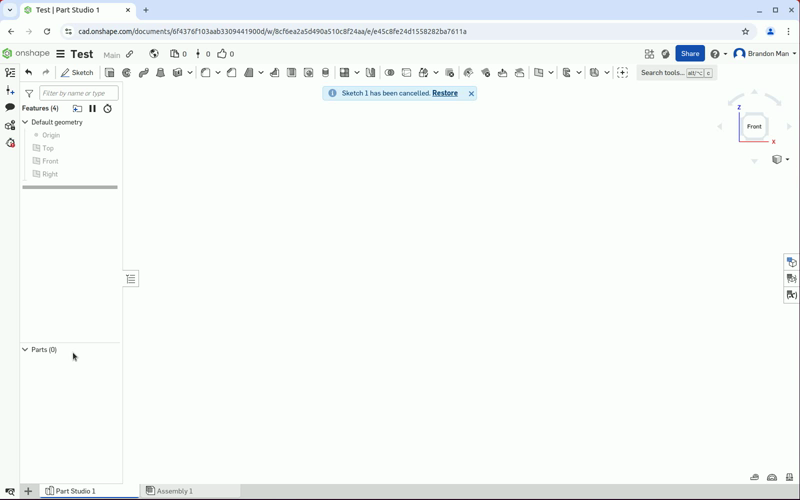
key(left)
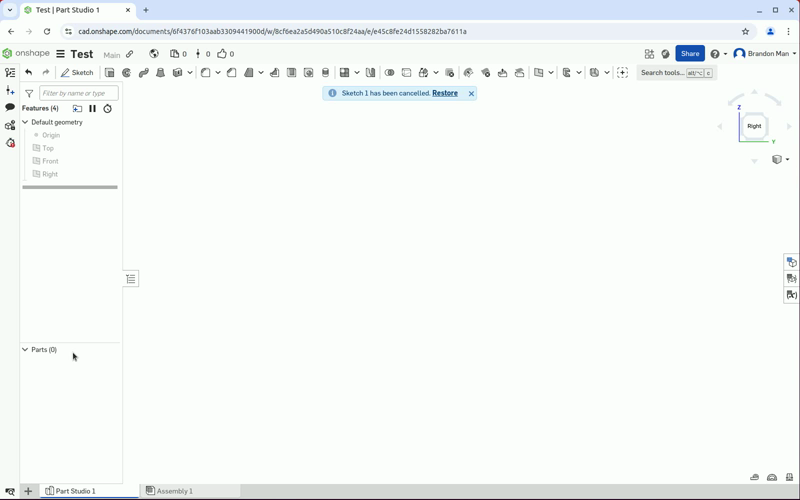
key_up(shift)
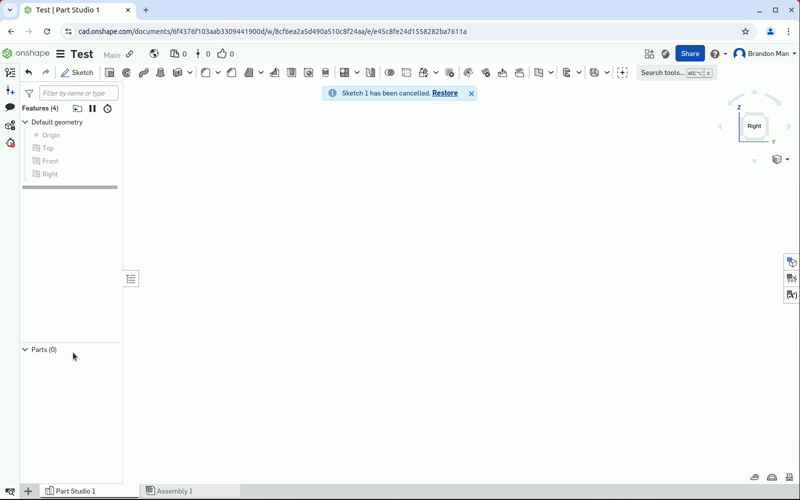
mouse_move(73, 352)
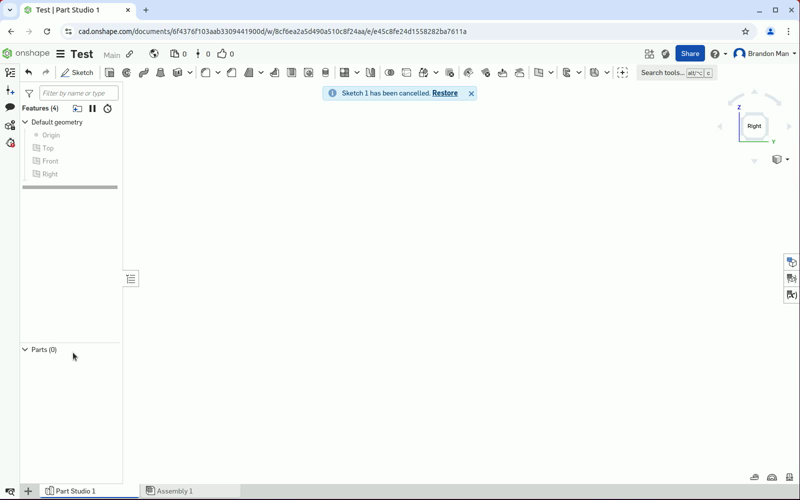
key(shift+y)
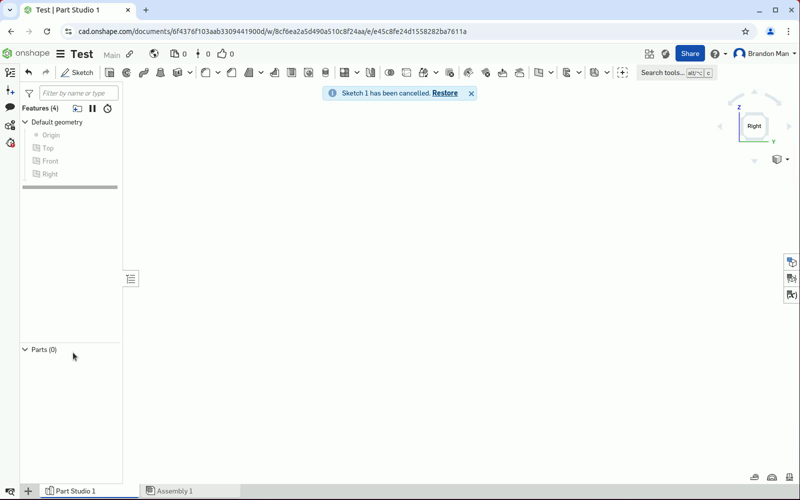
key(shift+s)
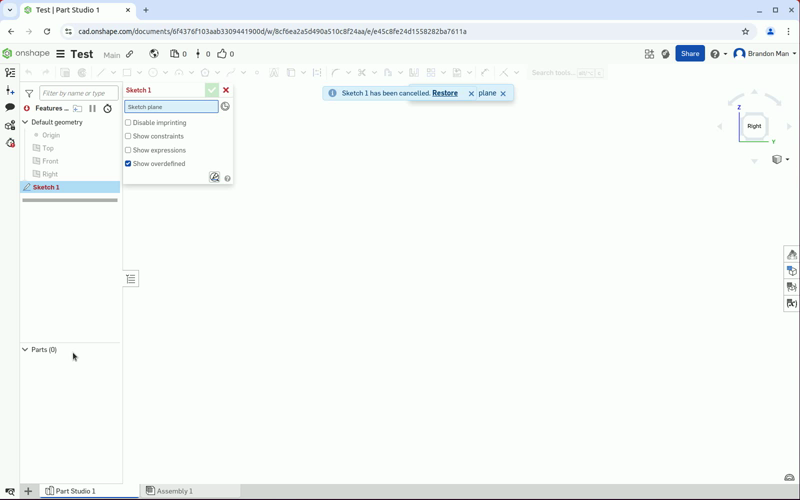
mouse_move(73, 176)
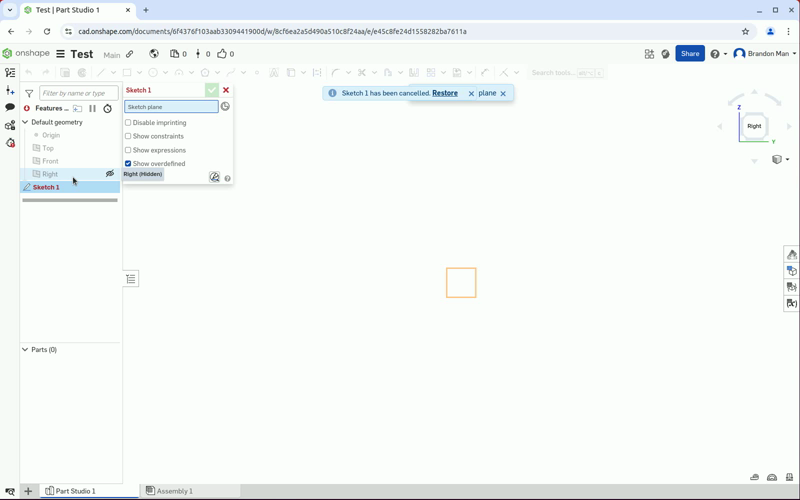
click(73, 176)
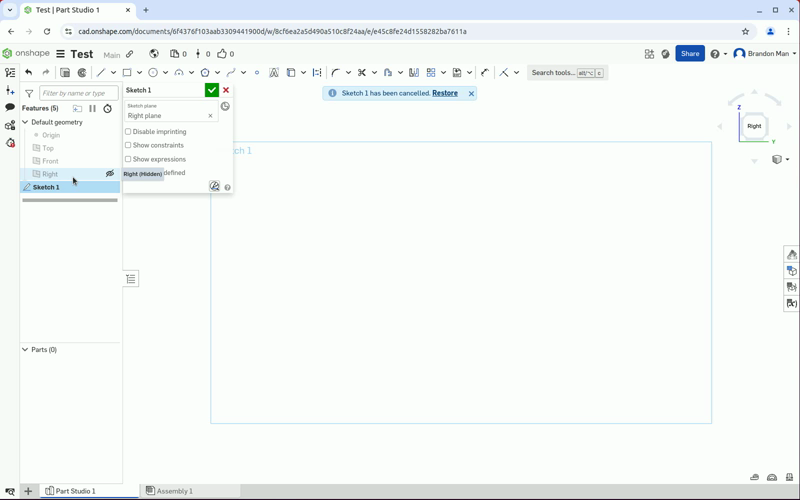
mouse_move(73, 352)
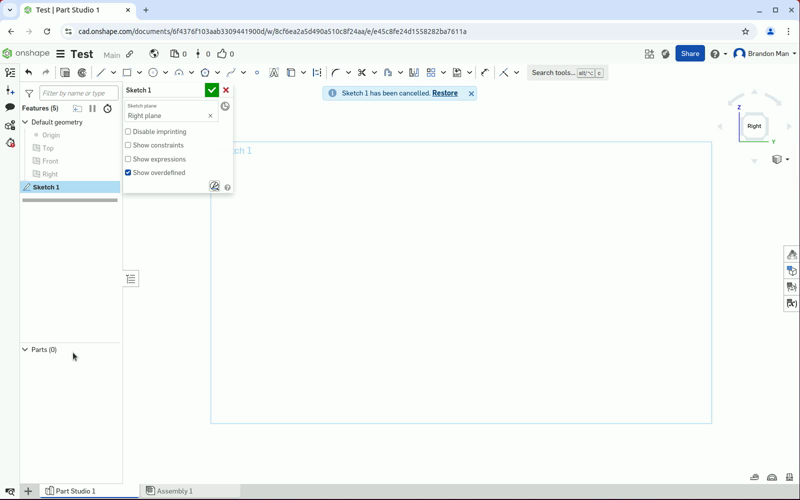
key(y)
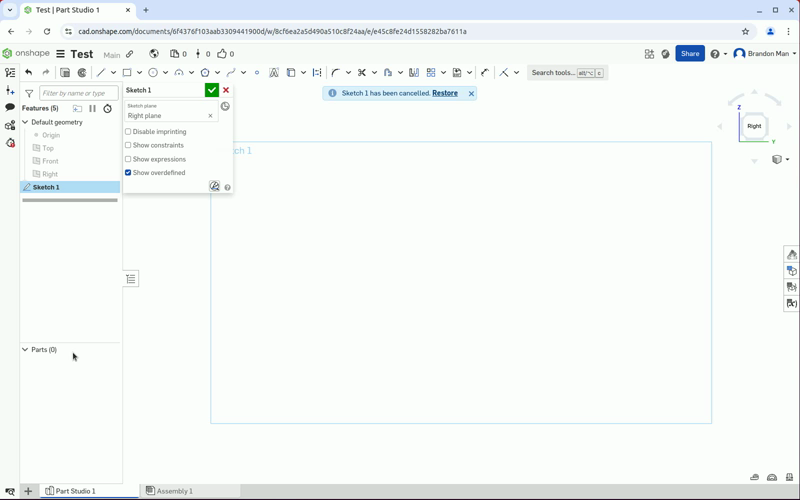
key(l)
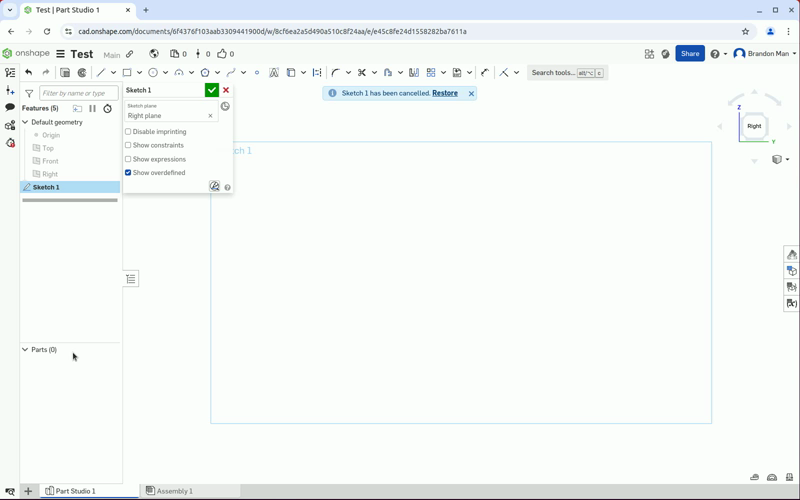
key_down(shift)
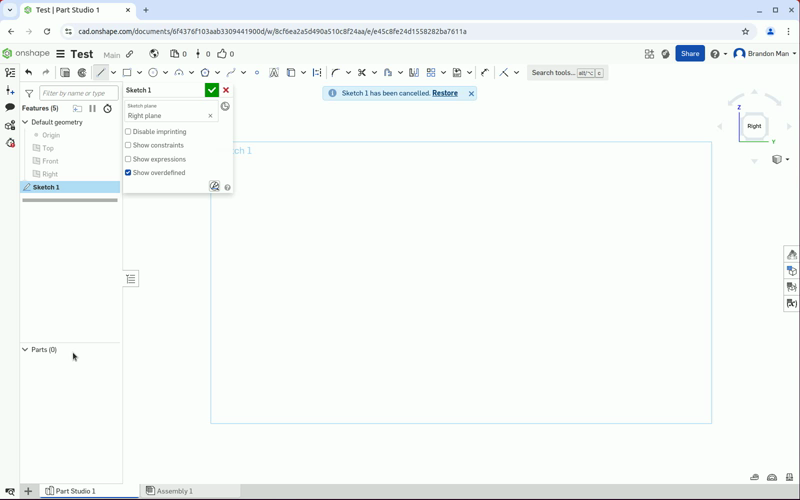
mouse_move(460, 282)
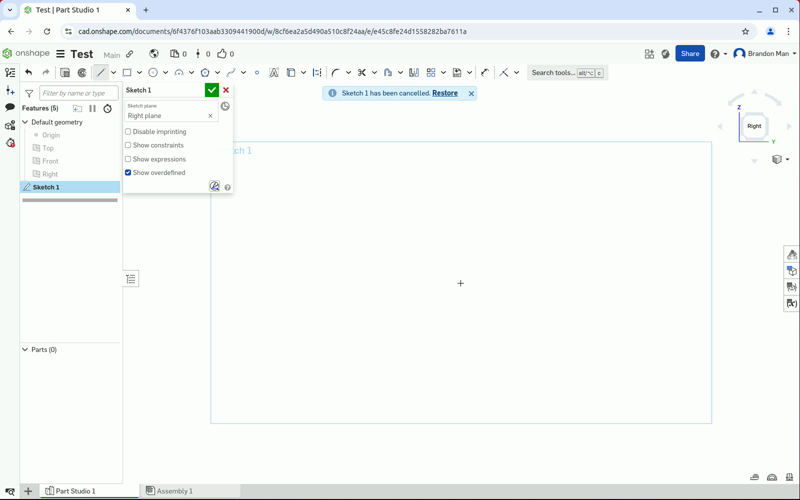
click(460, 282)
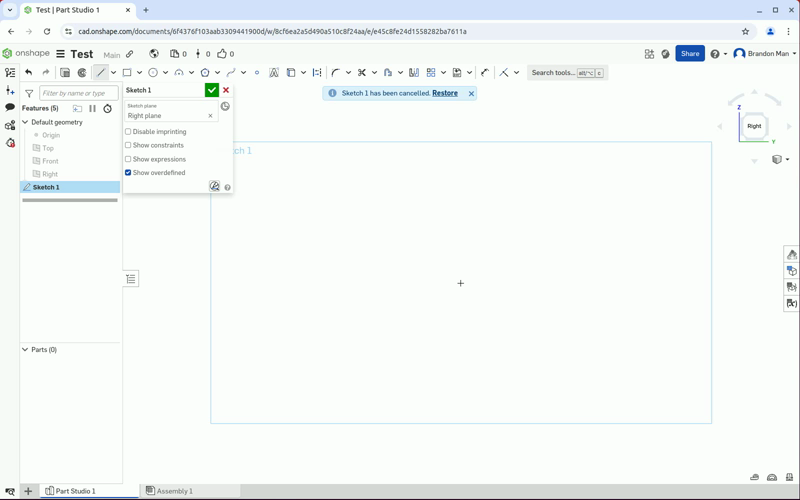
key_up(shift)
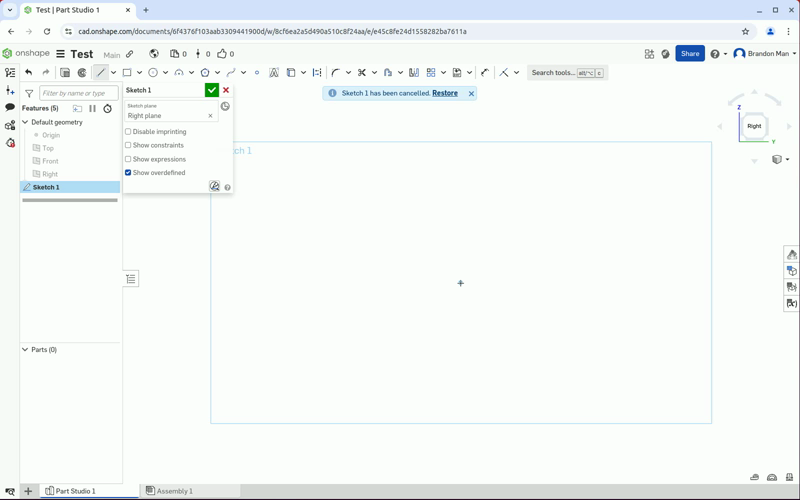
key_down(shift)
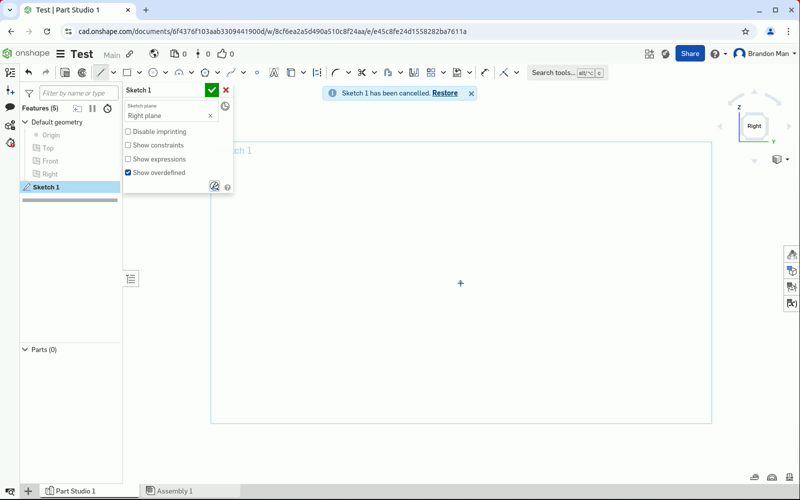
mouse_move(535, 282)
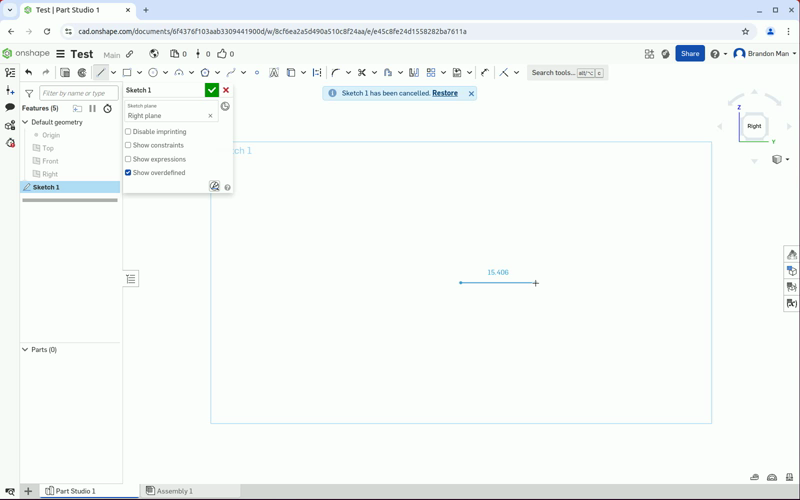
click(535, 282)
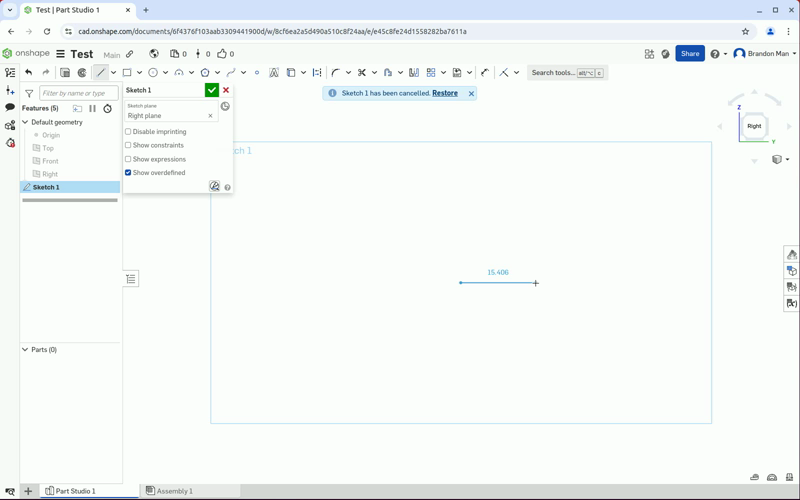
key_up(shift)
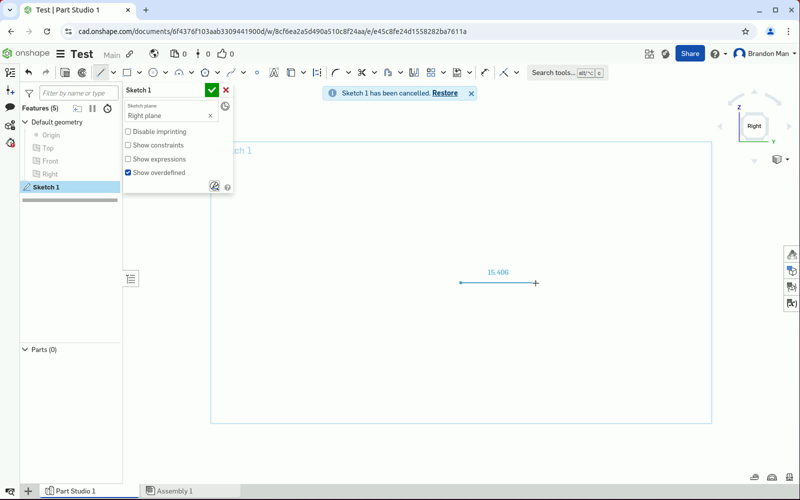
key_down(shift)
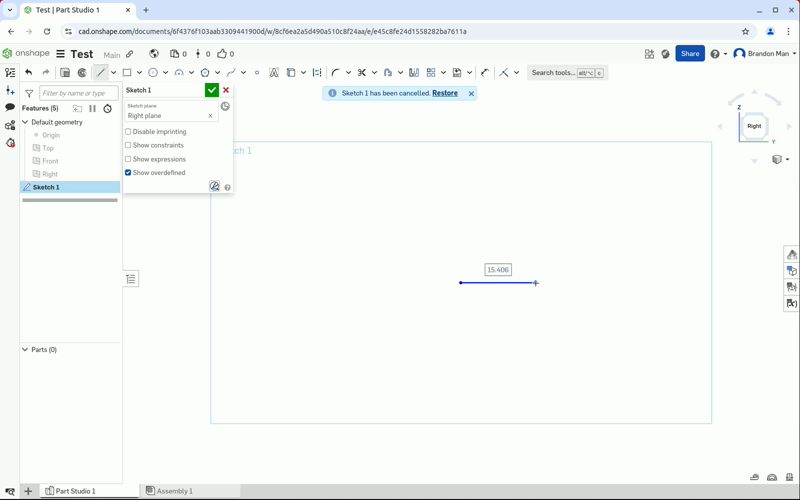
mouse_move(535, 189)
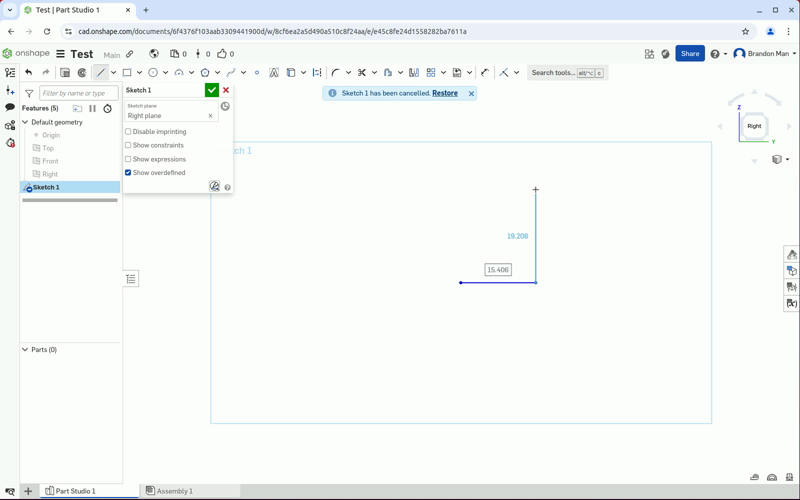
click(535, 189)
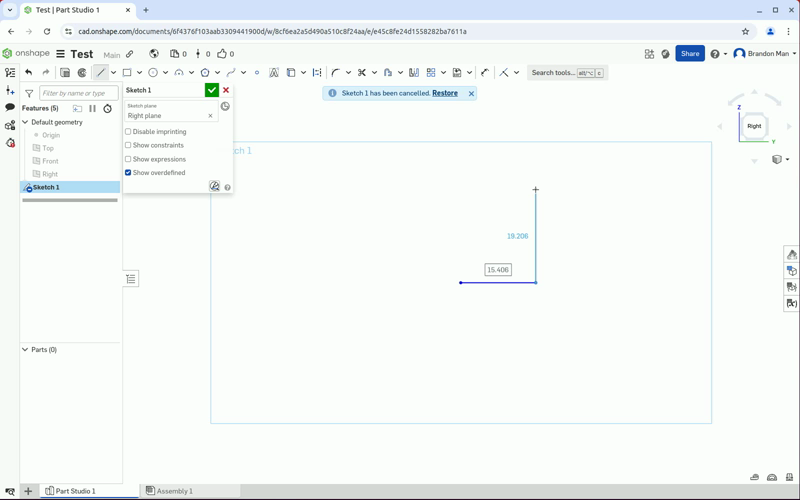
key_up(shift)
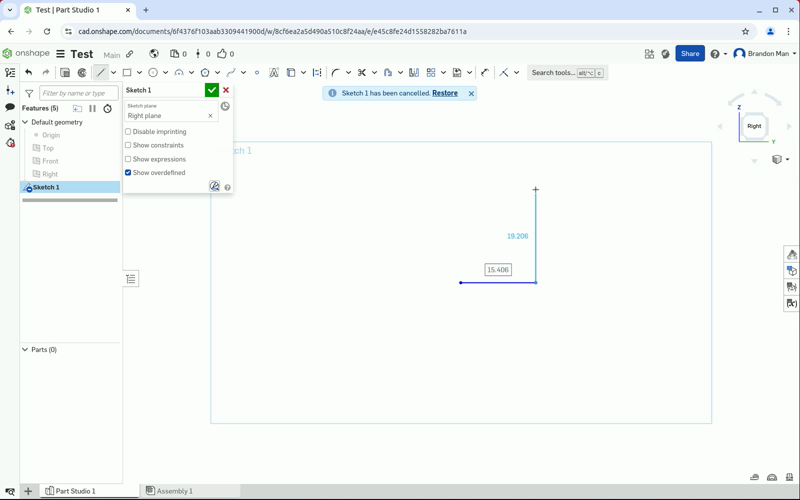
key_down(shift)
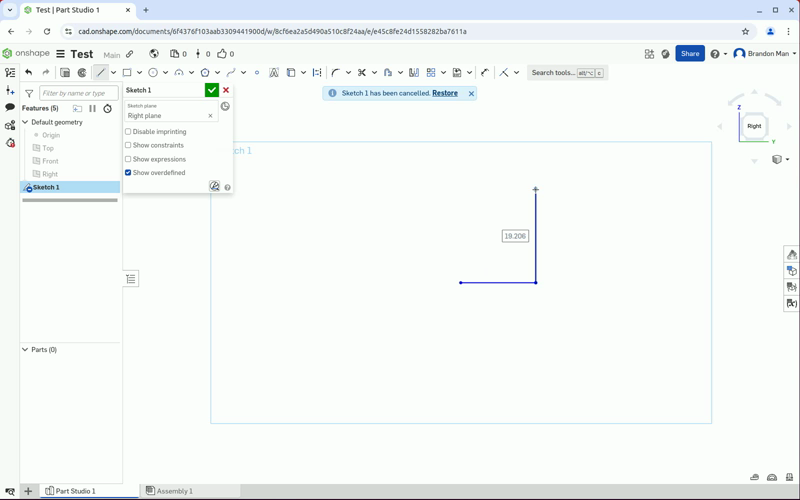
mouse_move(565, 189)
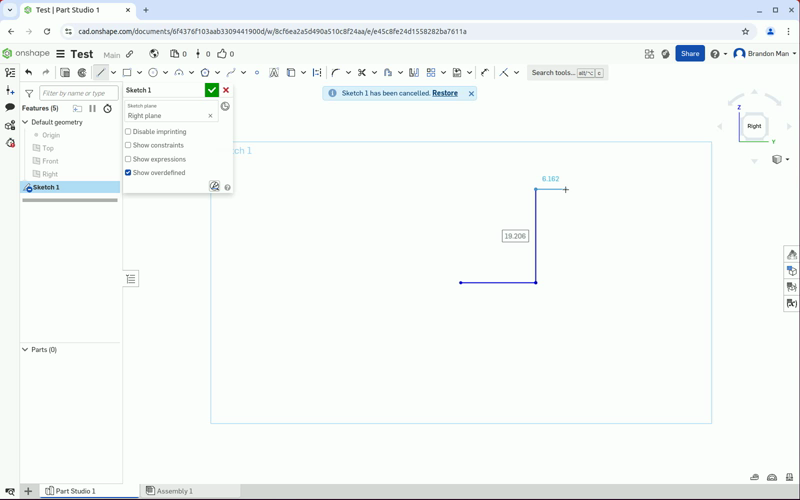
mouse_move(517, 189)
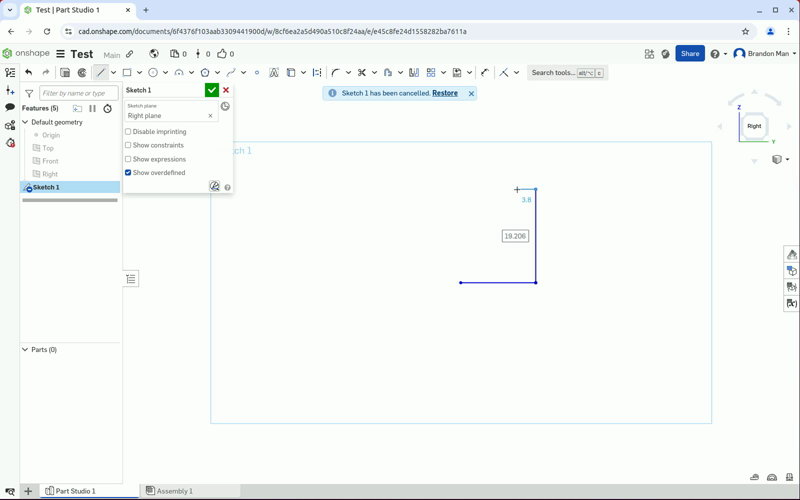
click(517, 189)
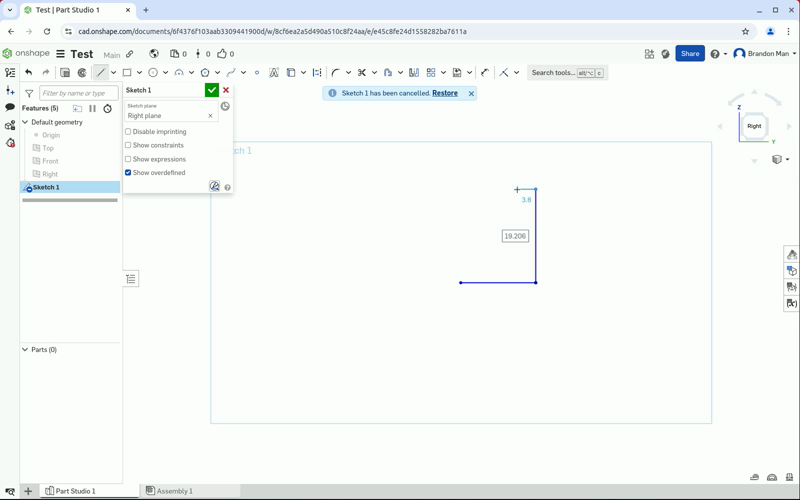
key_up(shift)
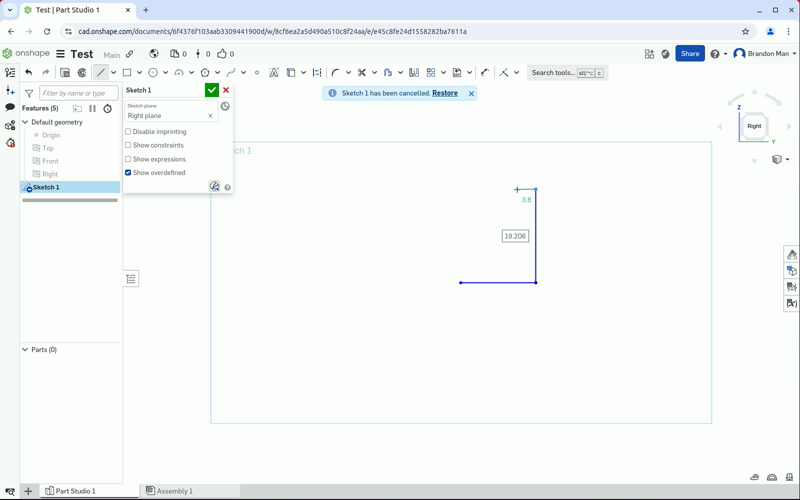
key_down(shift)
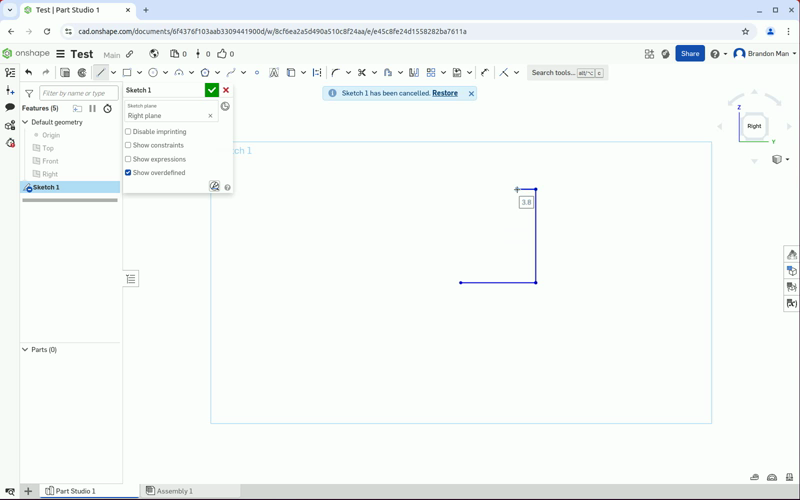
mouse_move(547, 189)
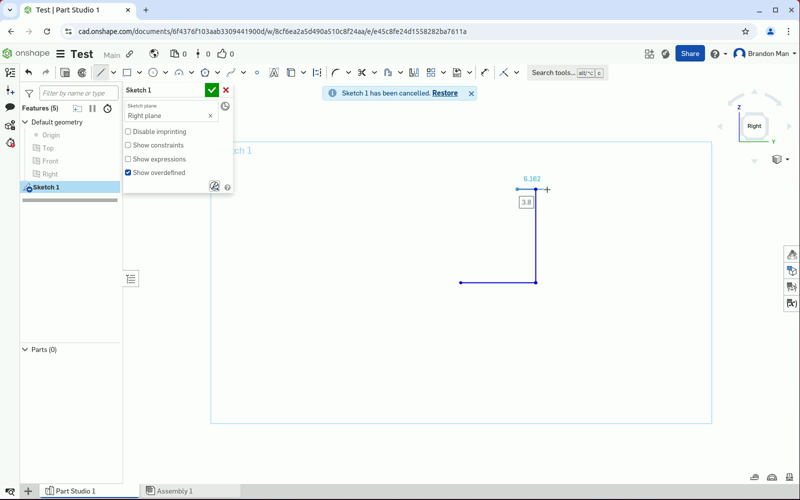
mouse_move(517, 207)
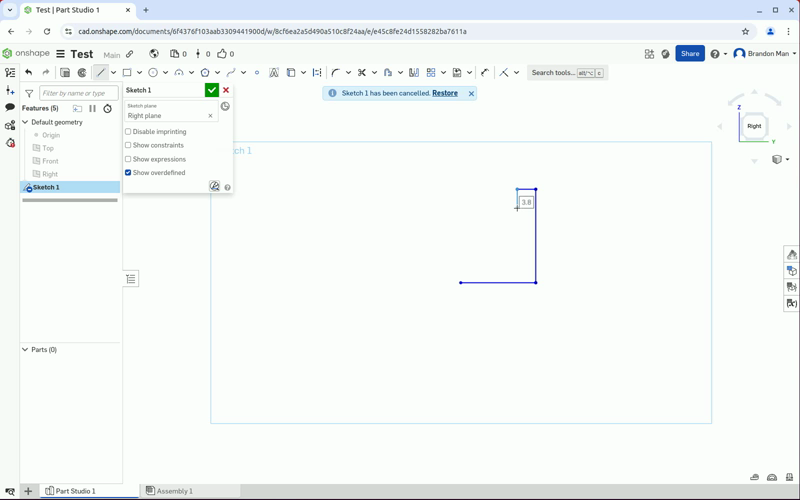
click(517, 207)
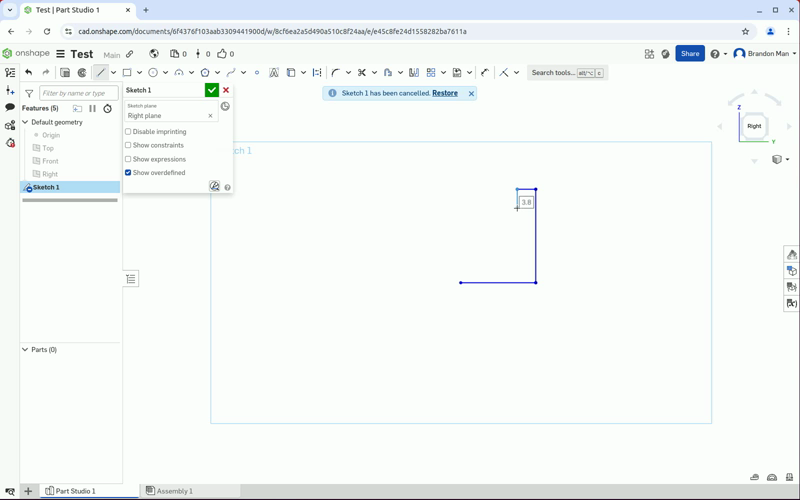
key_up(shift)
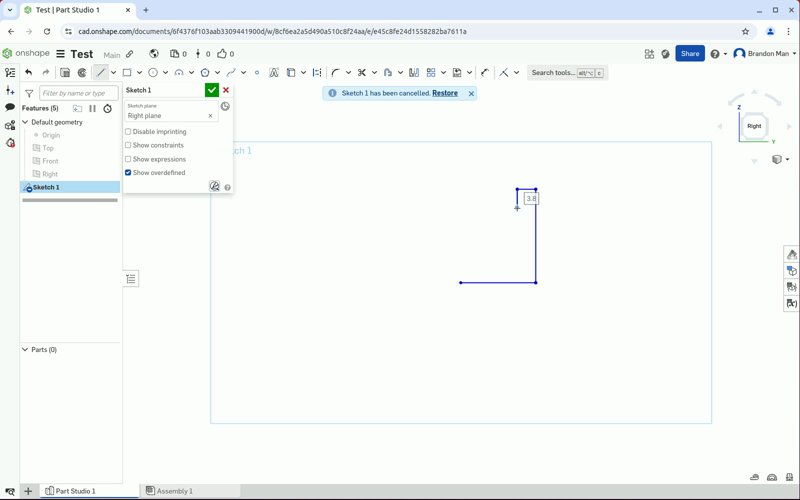
key_down(shift)
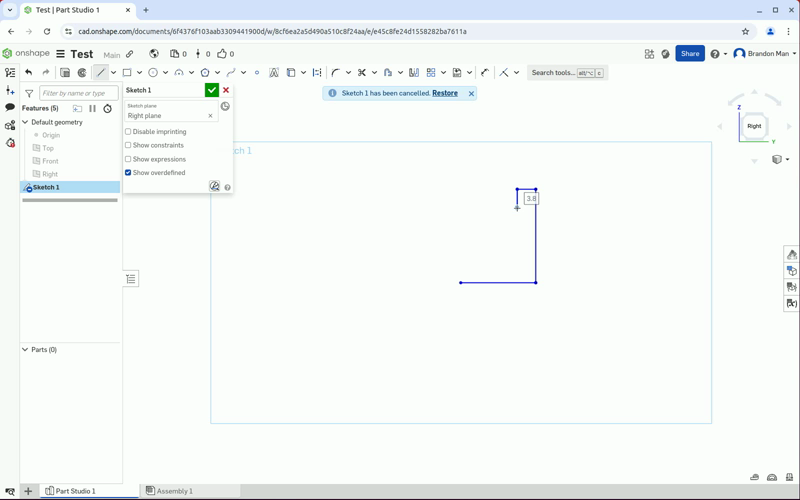
mouse_move(547, 207)
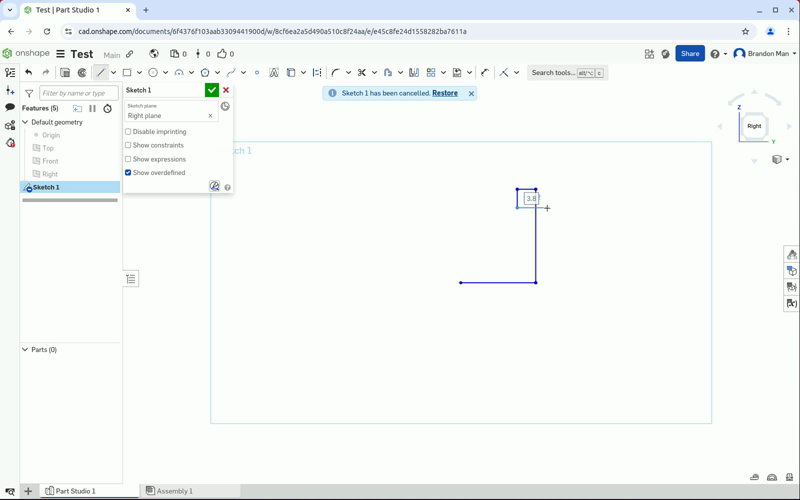
mouse_move(479, 207)
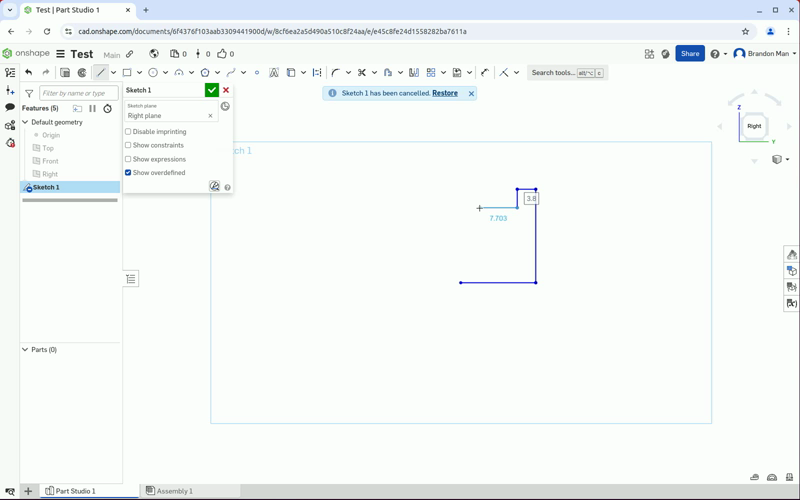
click(479, 207)
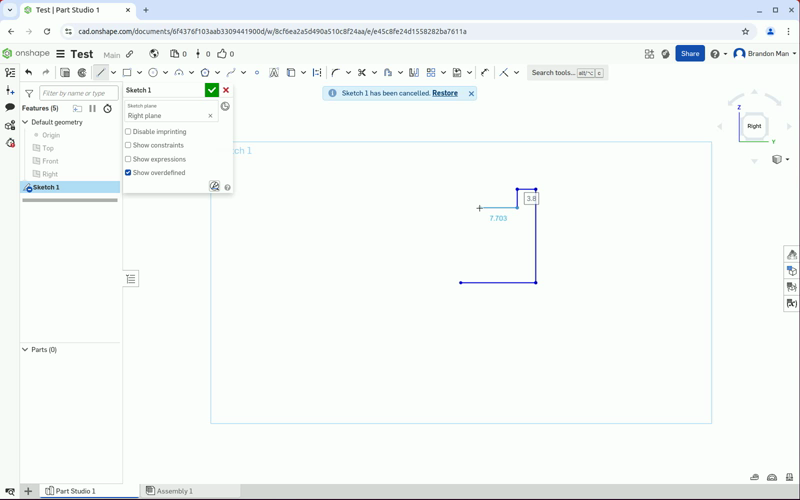
key_up(shift)
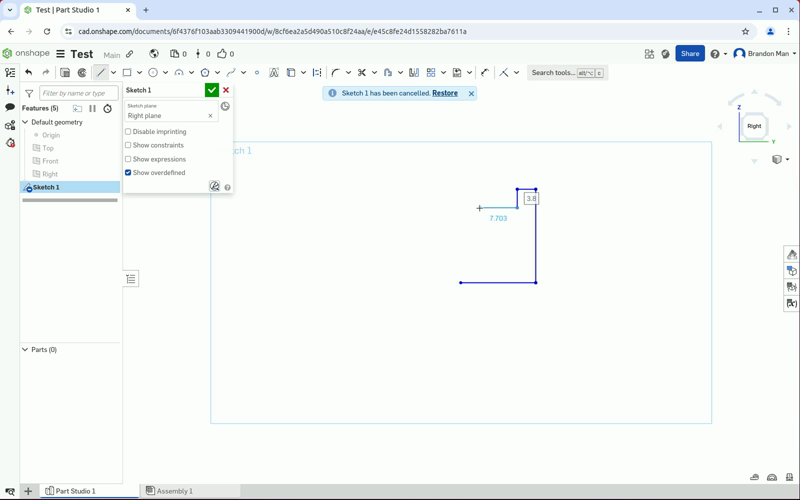
key_down(shift)
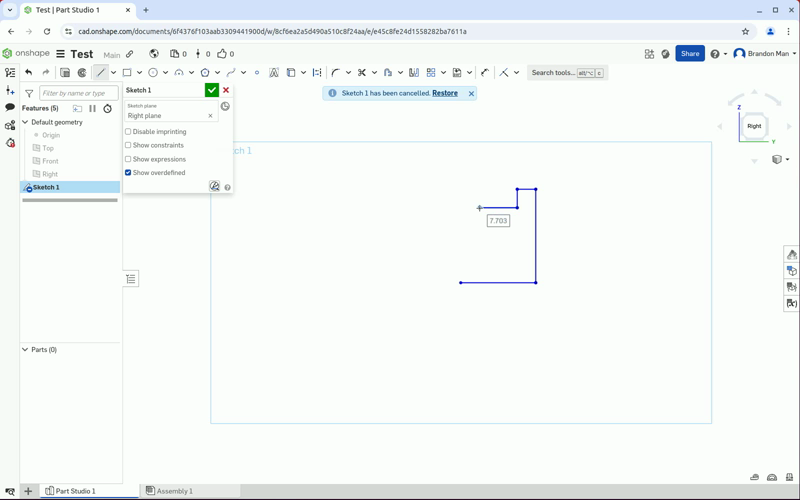
mouse_move(509, 207)
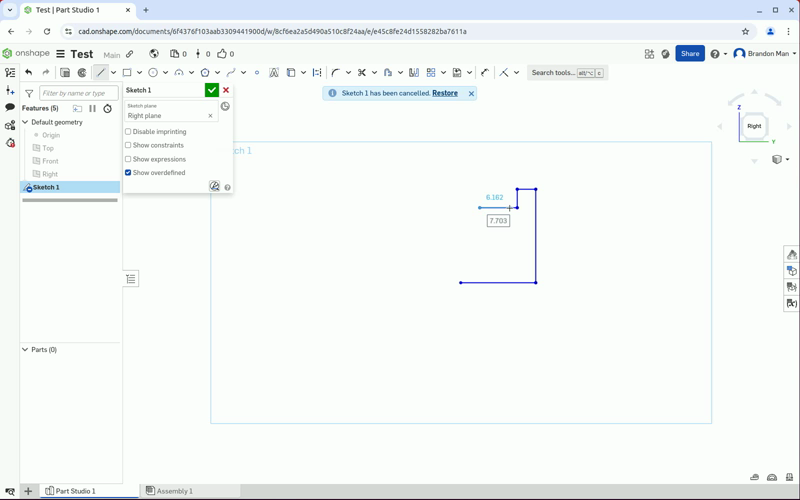
mouse_move(479, 189)
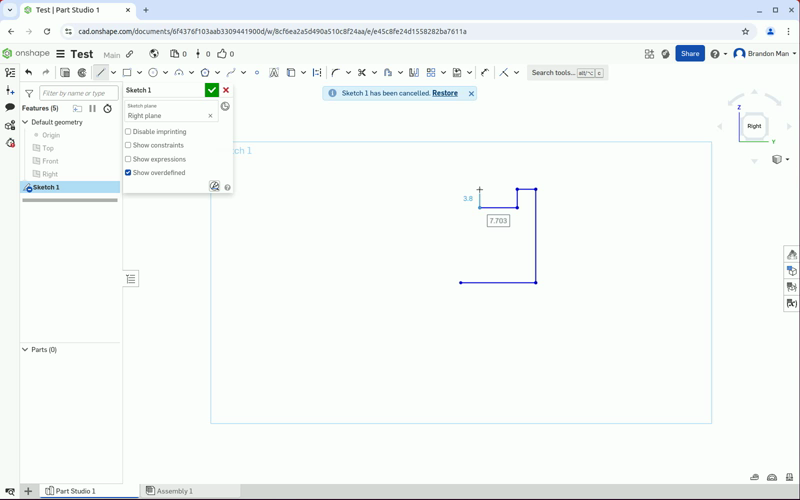
click(479, 189)
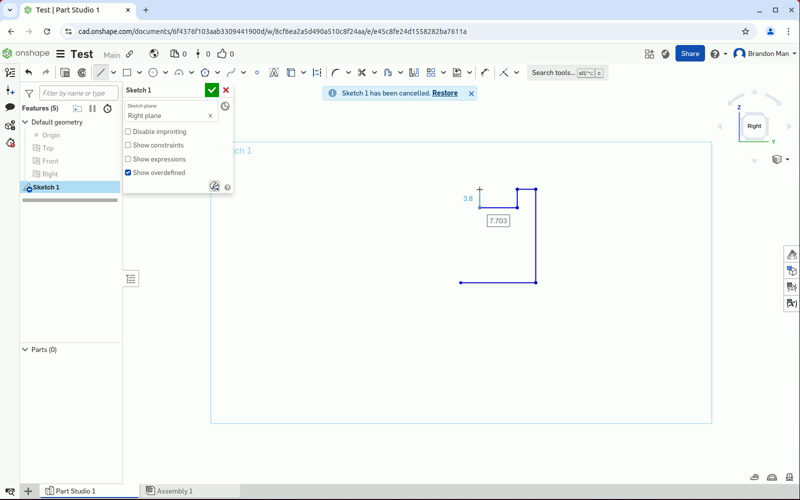
key_up(shift)
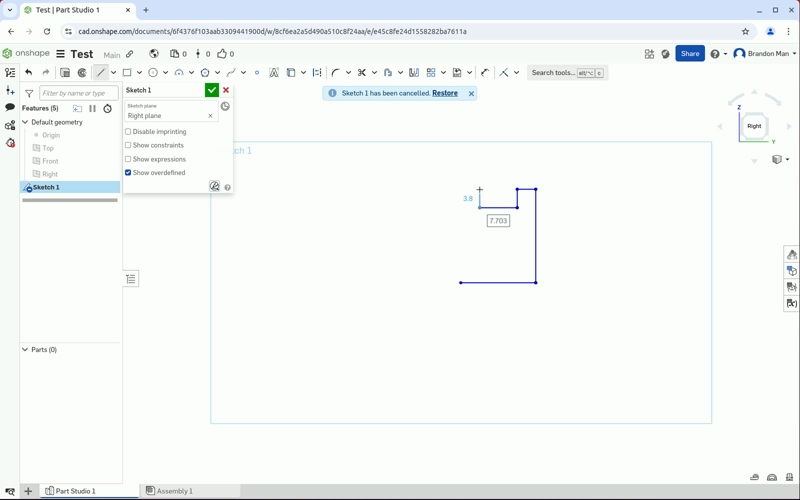
key_down(shift)
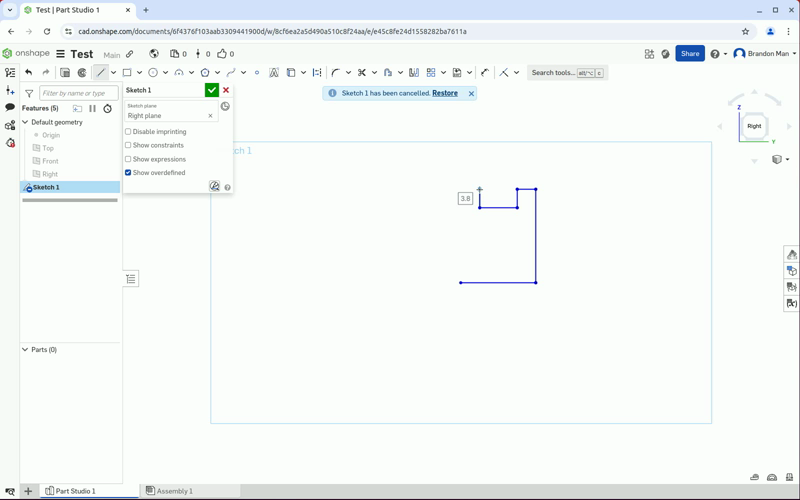
mouse_move(509, 189)
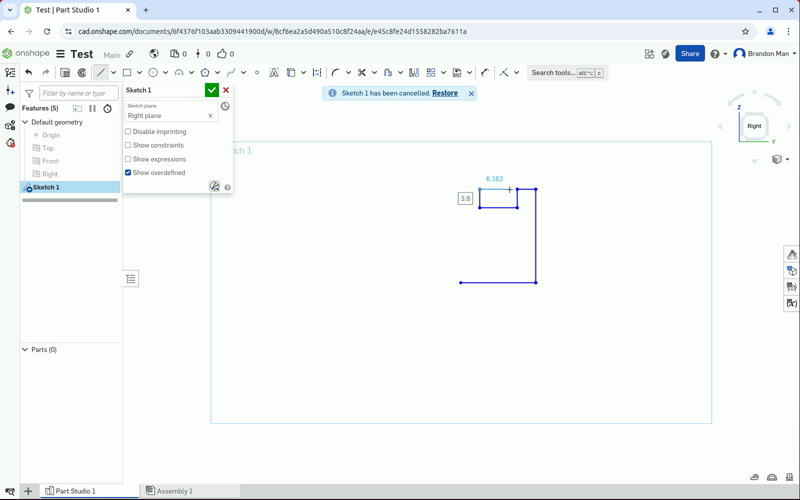
mouse_move(460, 189)
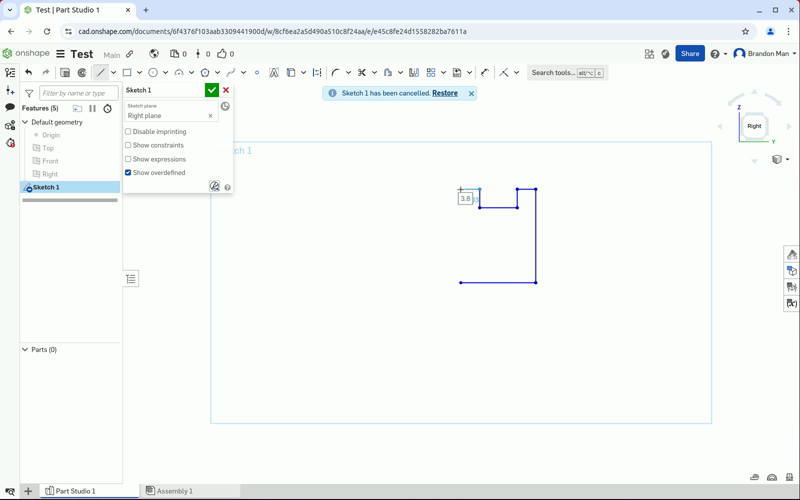
click(460, 189)
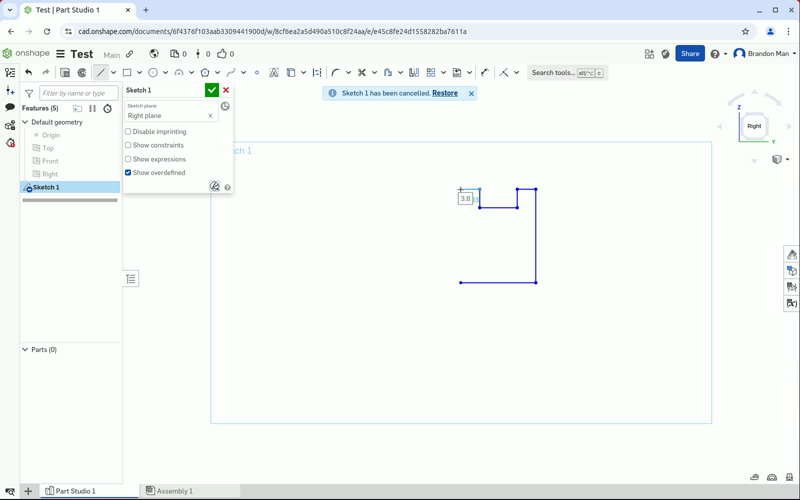
key_up(shift)
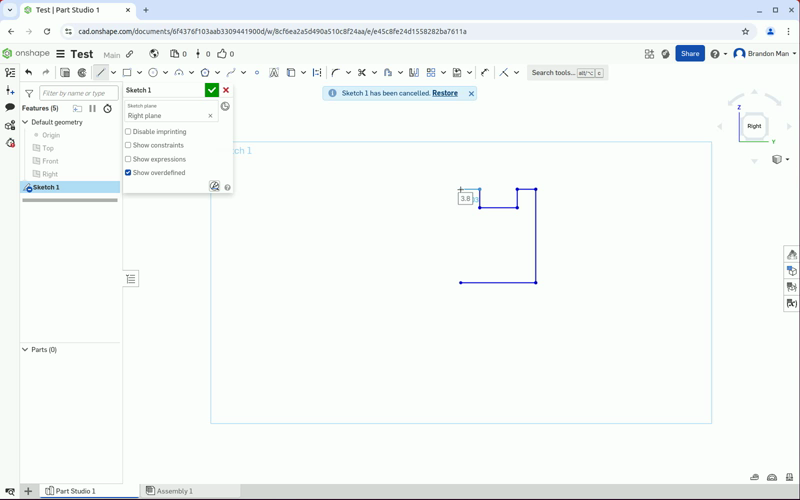
key_down(shift)
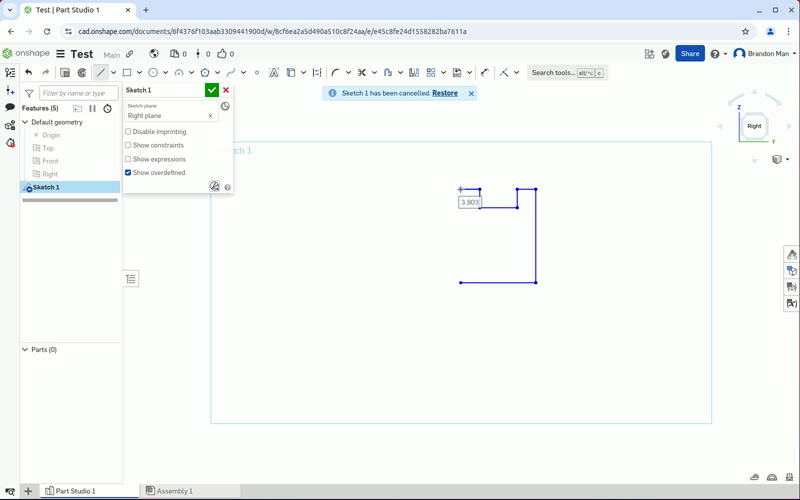
mouse_move(460, 282)
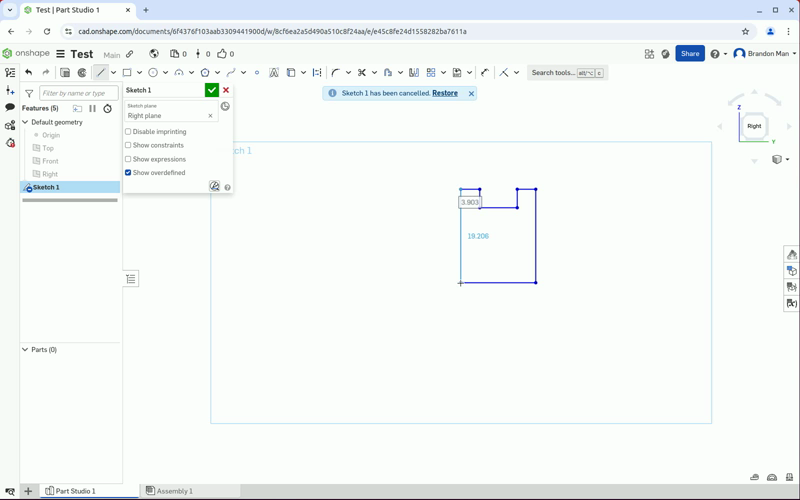
key_up(shift)
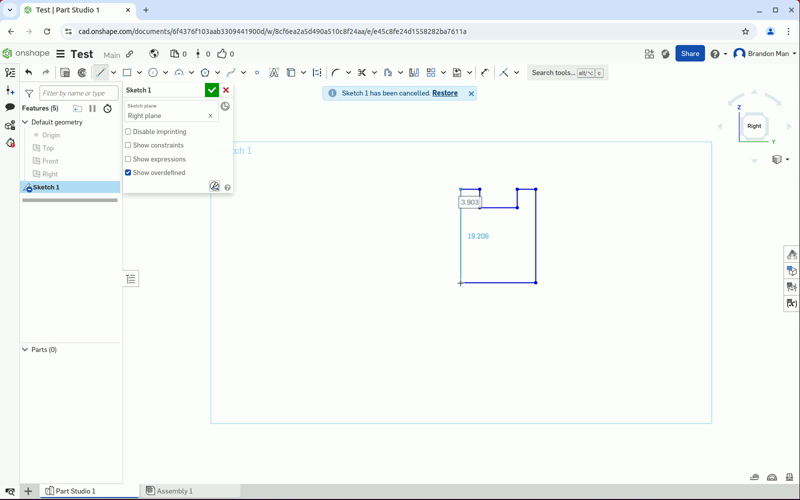
click(460, 282)
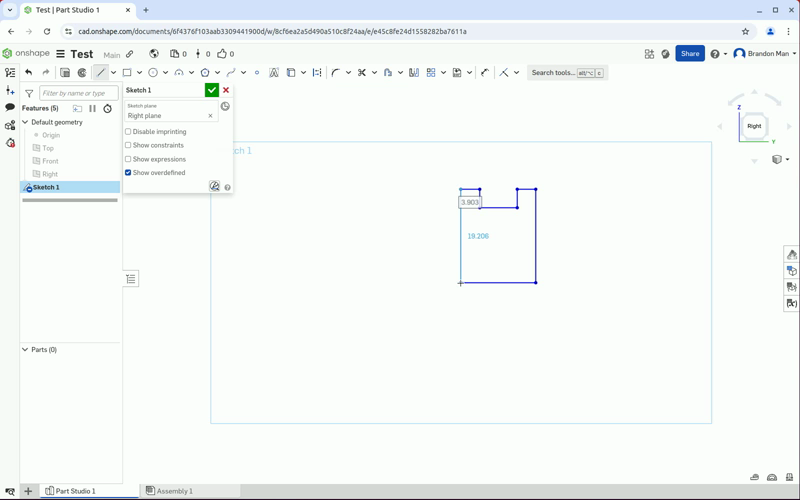
key(esc)
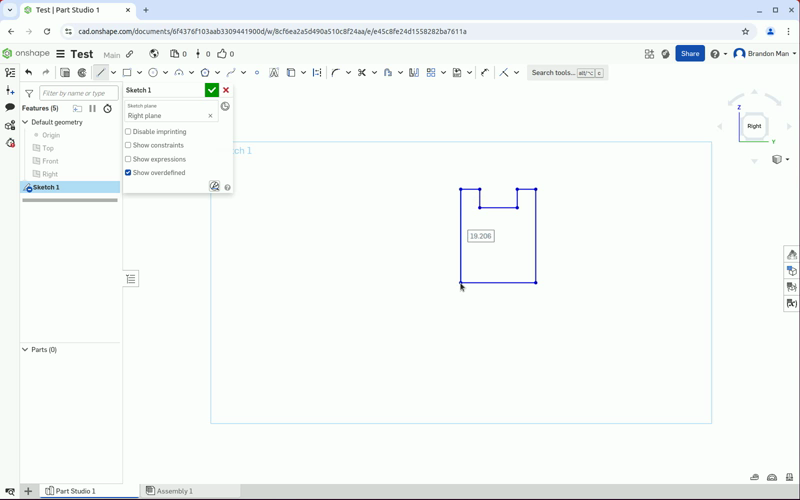
mouse_move(517, 270)
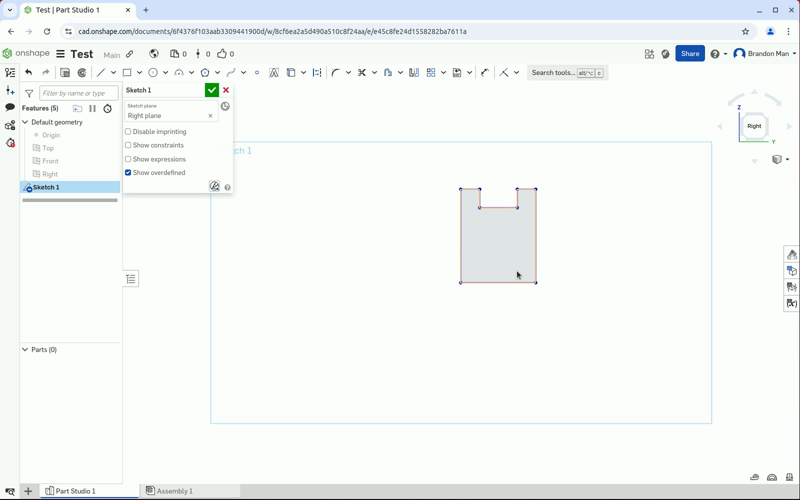
click(517, 270)
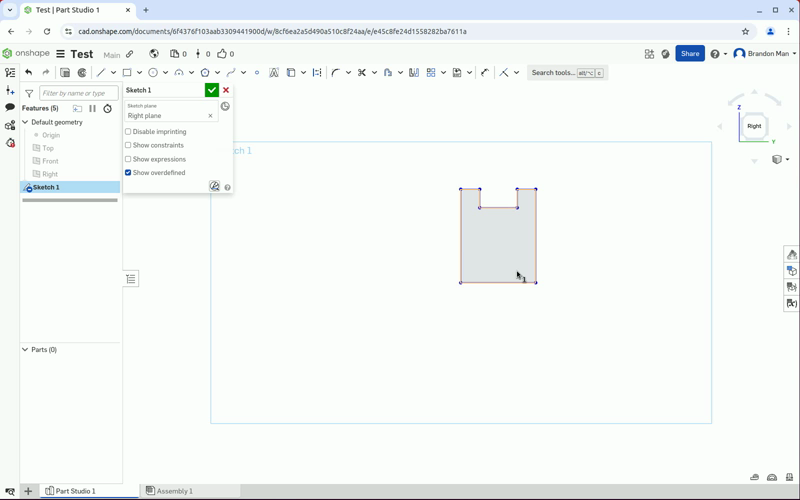
mouse_move(73, 352)
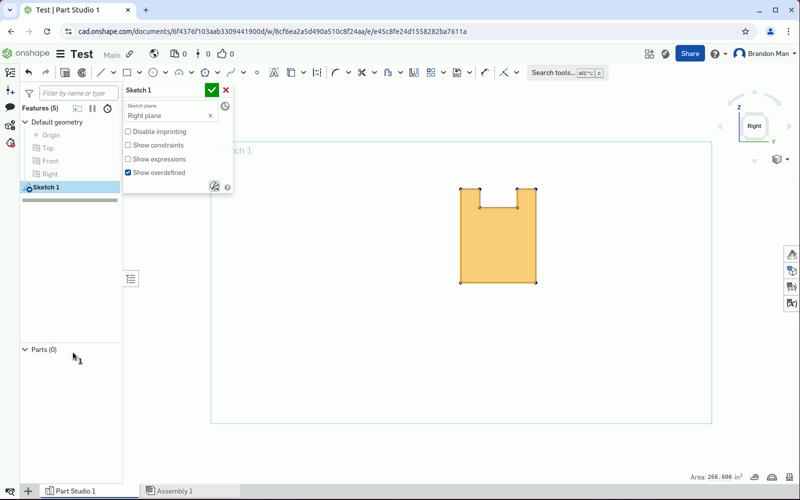
key(shift+y)
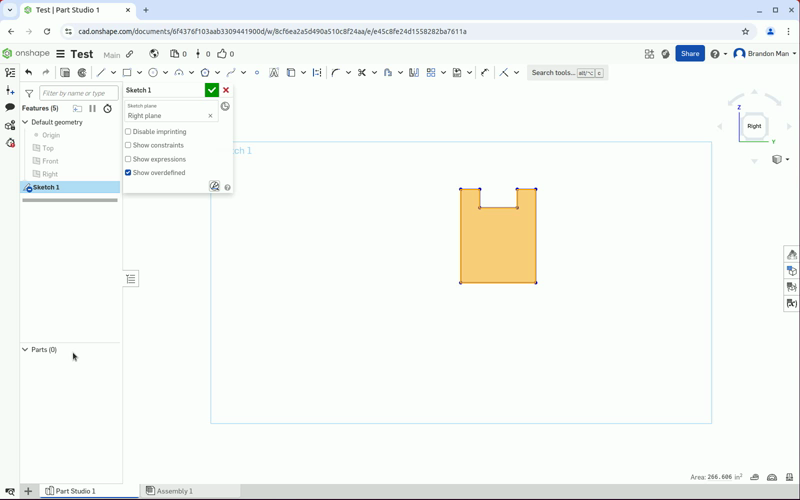
key(shift+e)
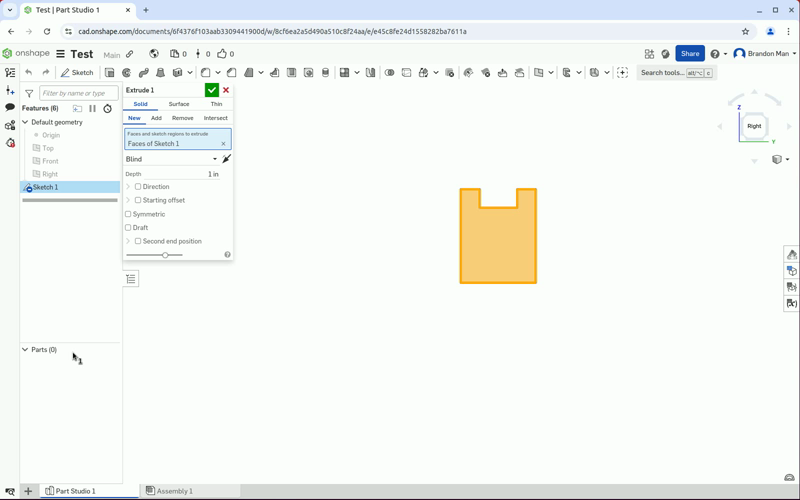
mouse_move(143, 106)
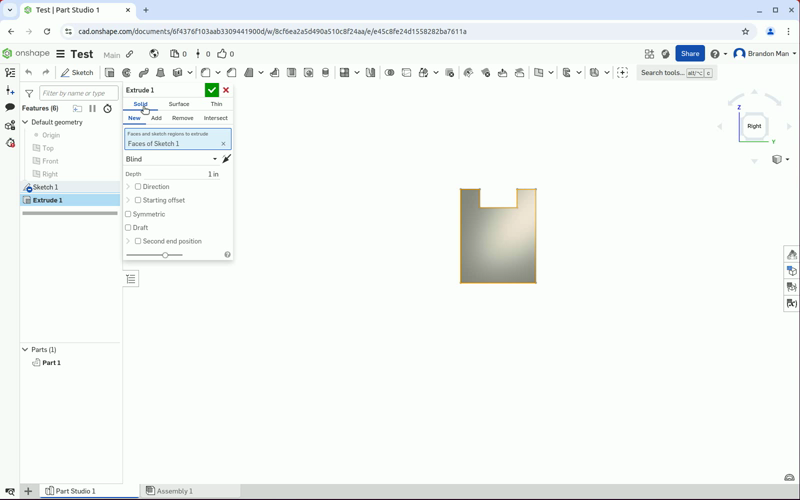
click(143, 106)
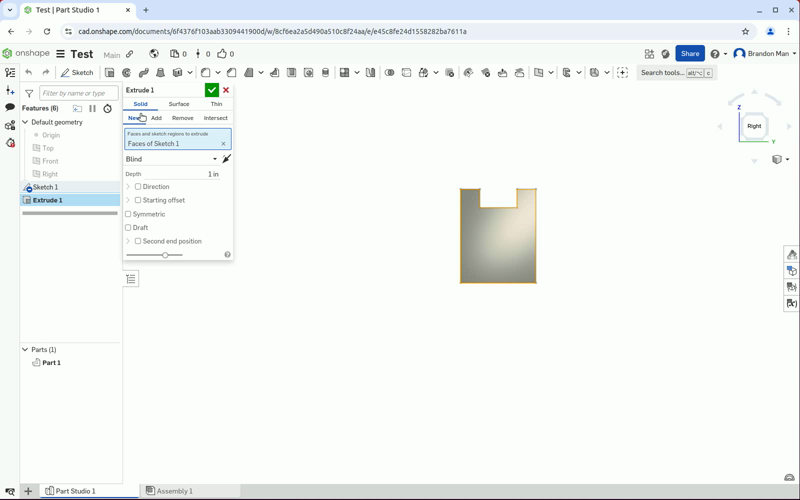
mouse_move(137, 120)
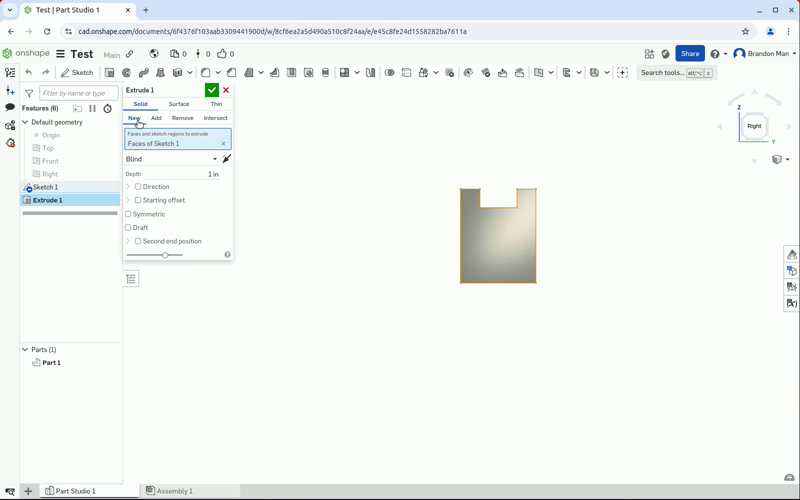
click(137, 120)
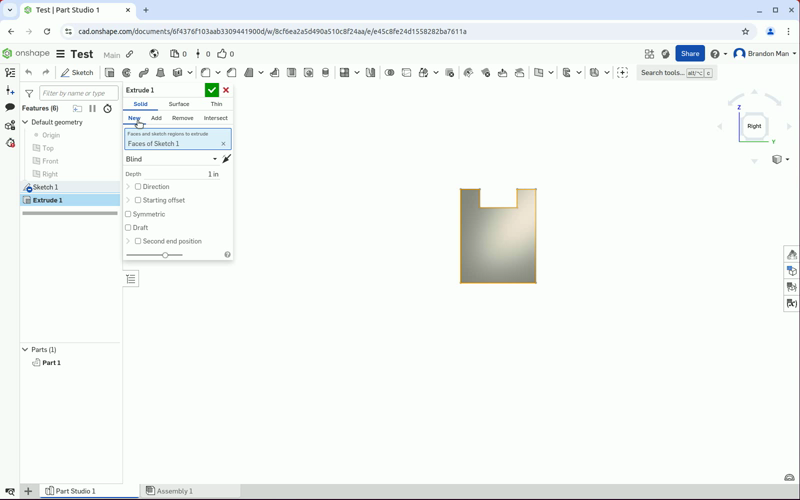
key(tab, 4)
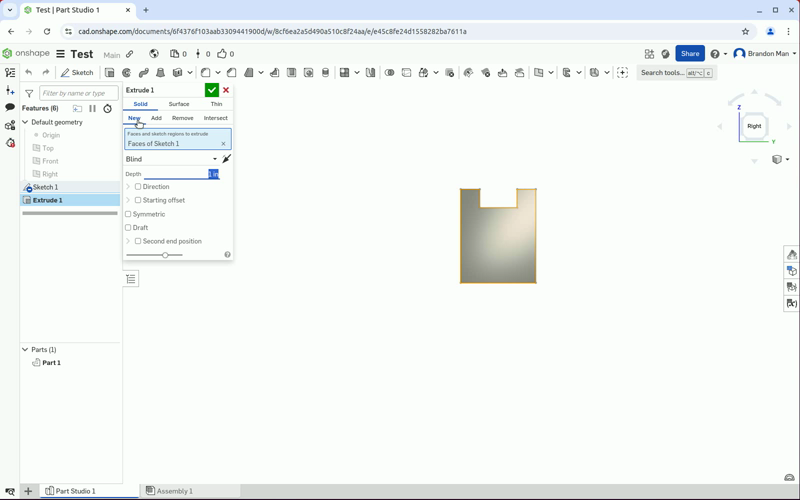
text(23.108)
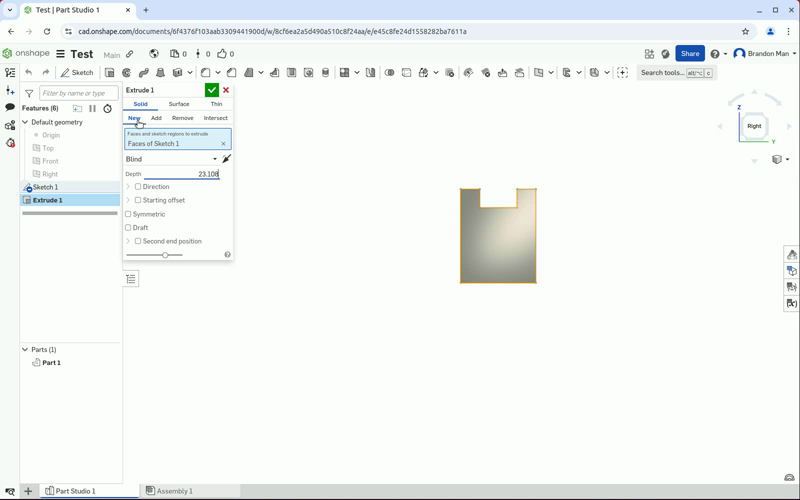
key(enter)
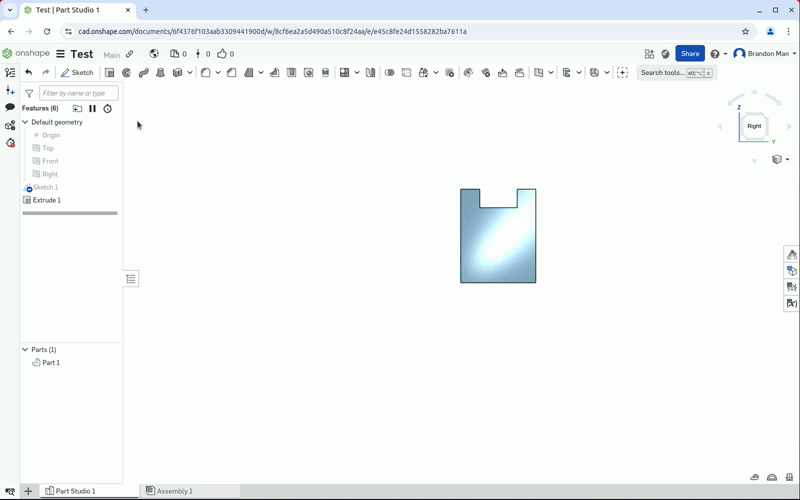
key(shift+h)
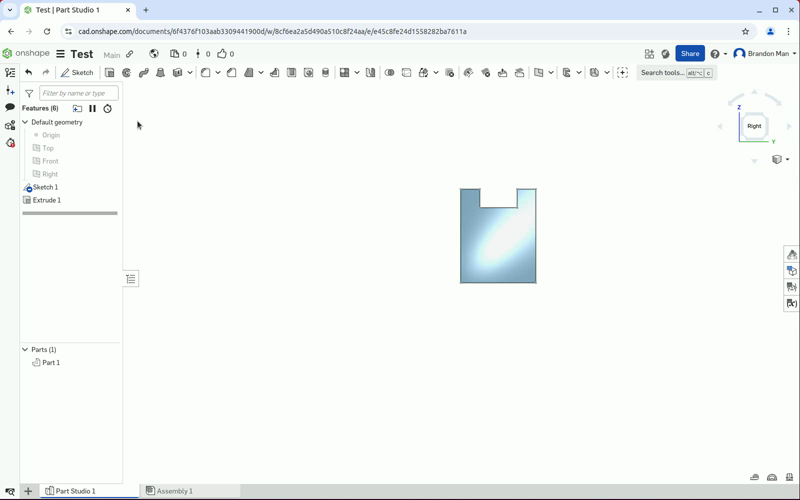
key(shift+h)
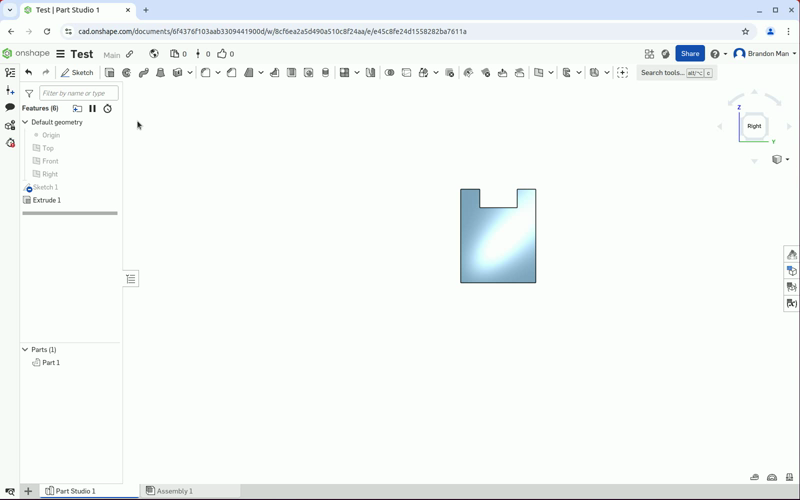
mouse_move(73, 189)
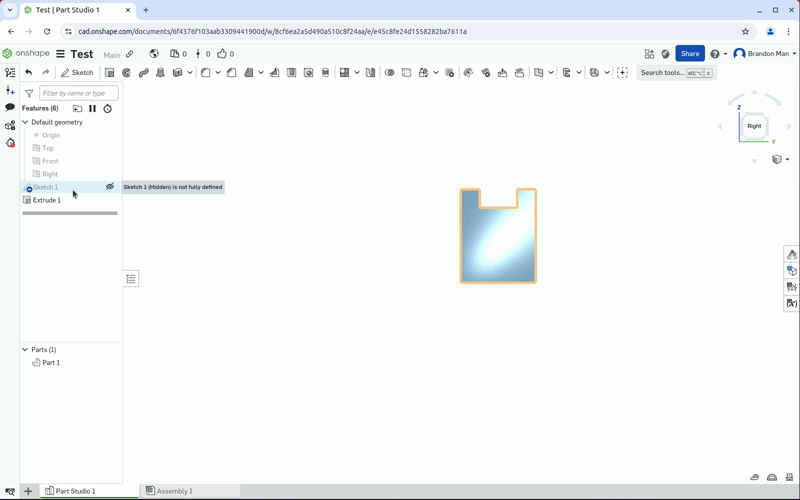
click(73, 189)
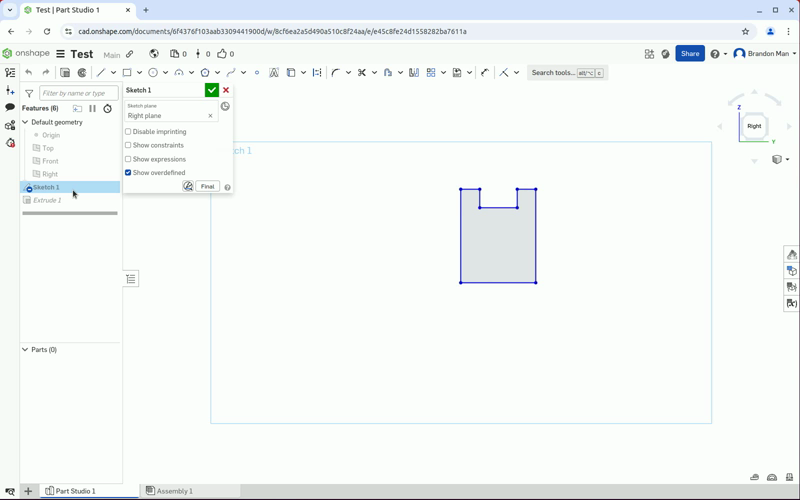
mouse_move(229, 92)
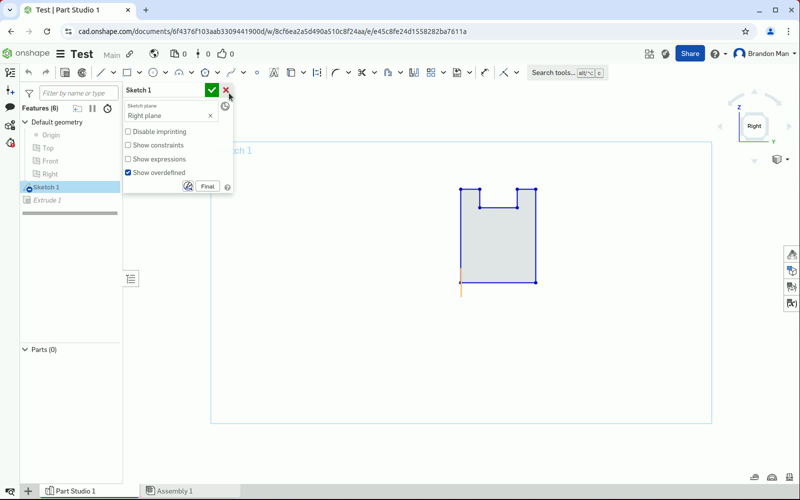
click(229, 92)
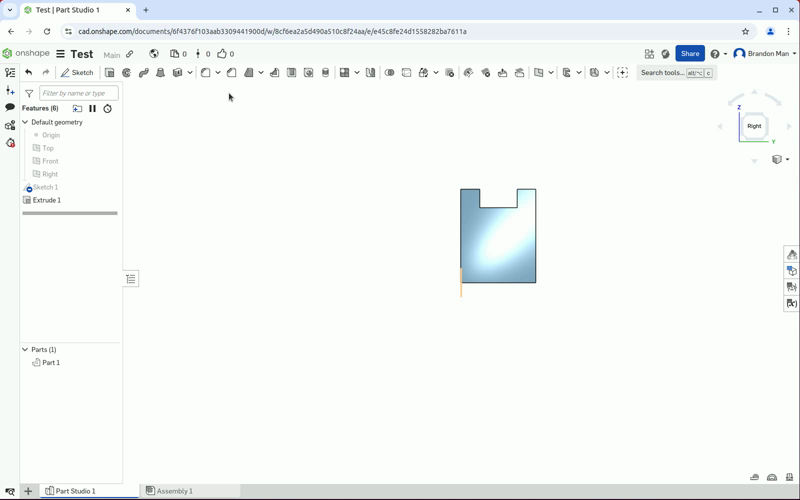
mouse_move(73, 352)
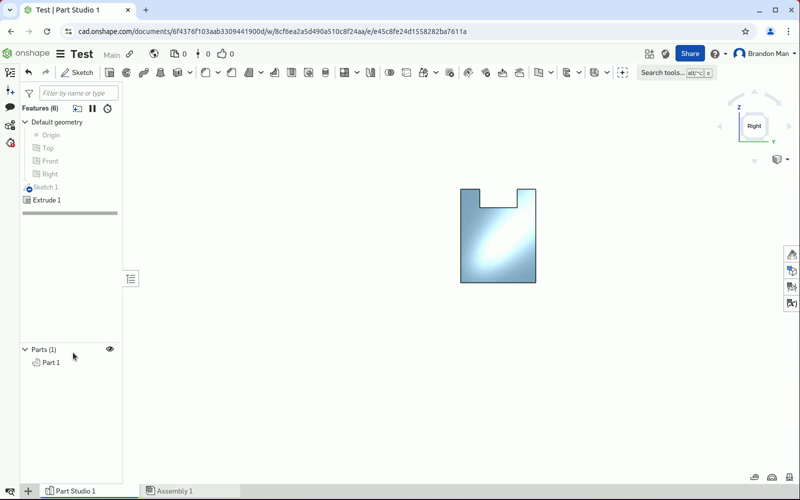
key(y)
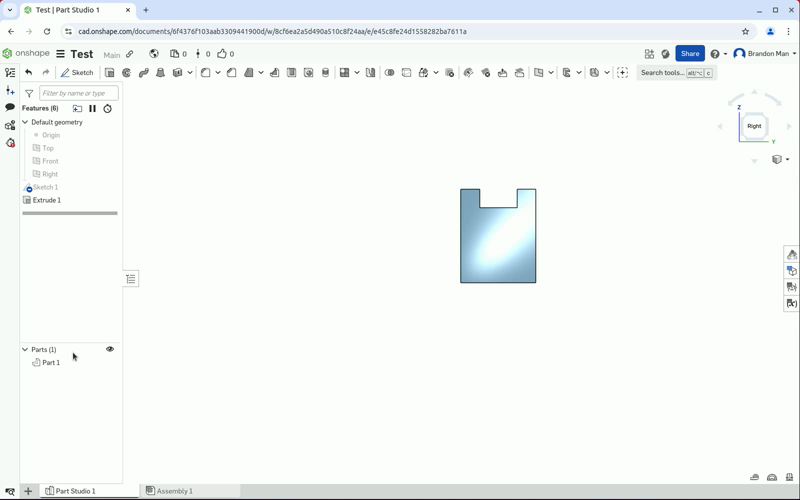
key(shift+p)
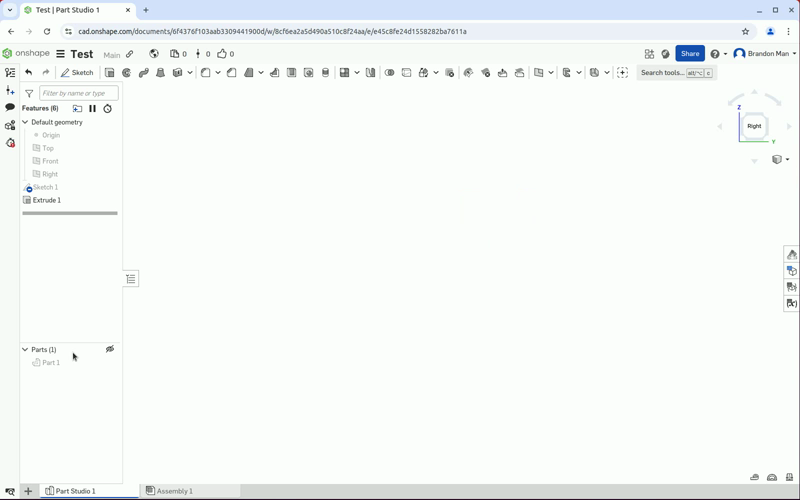
key(space)
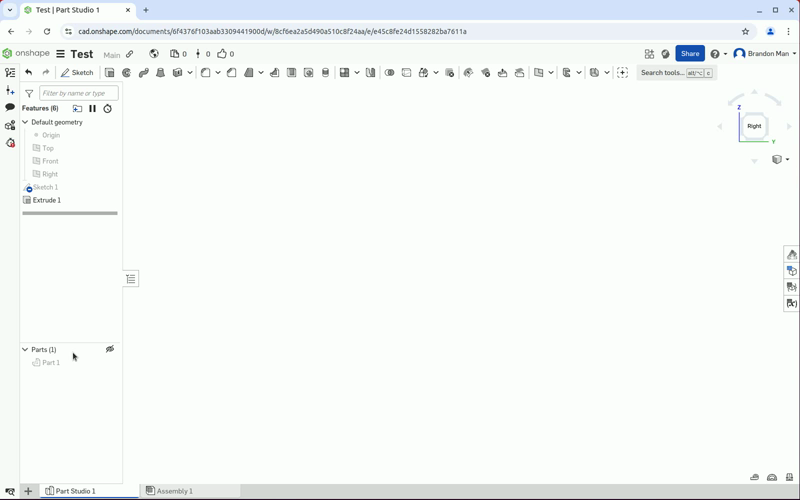
key_down(shift)
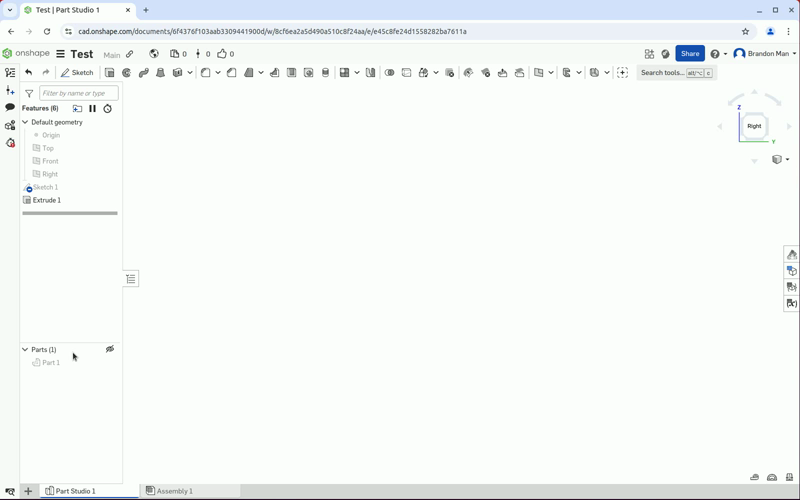
key(right)
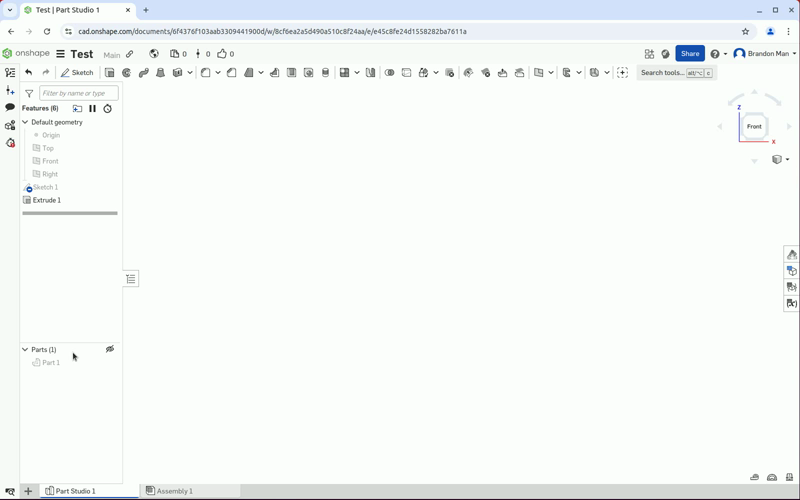
key_up(shift)
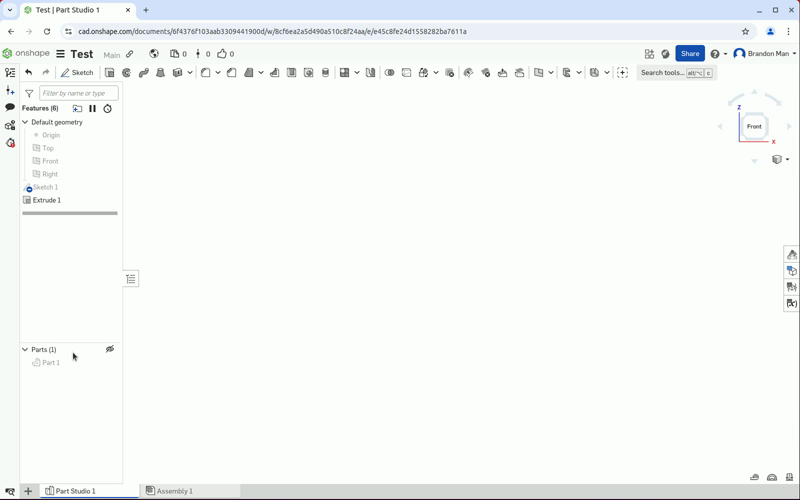
mouse_move(73, 352)
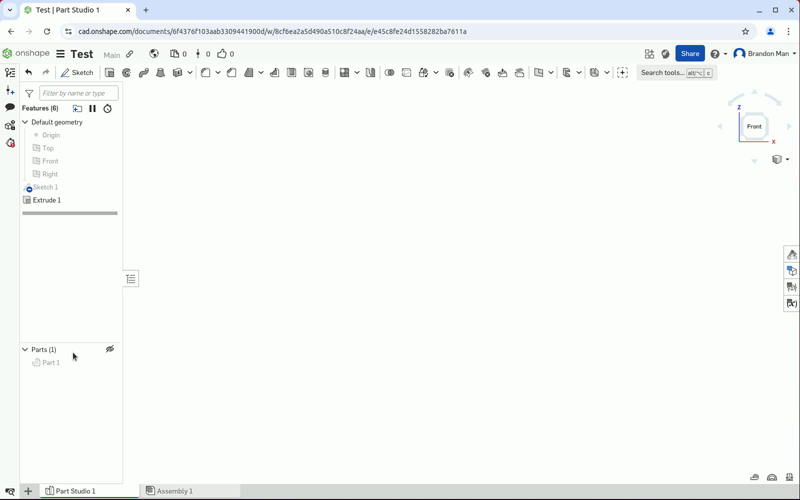
key(shift+y)
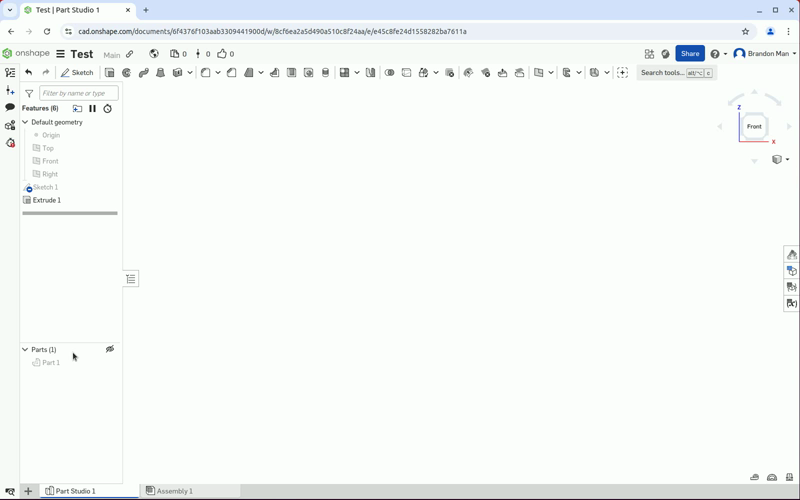
key(shift+s)
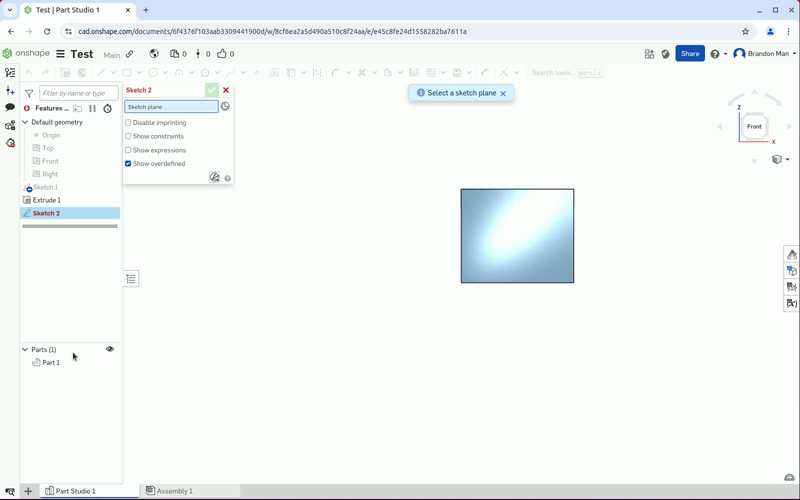
mouse_move(73, 163)
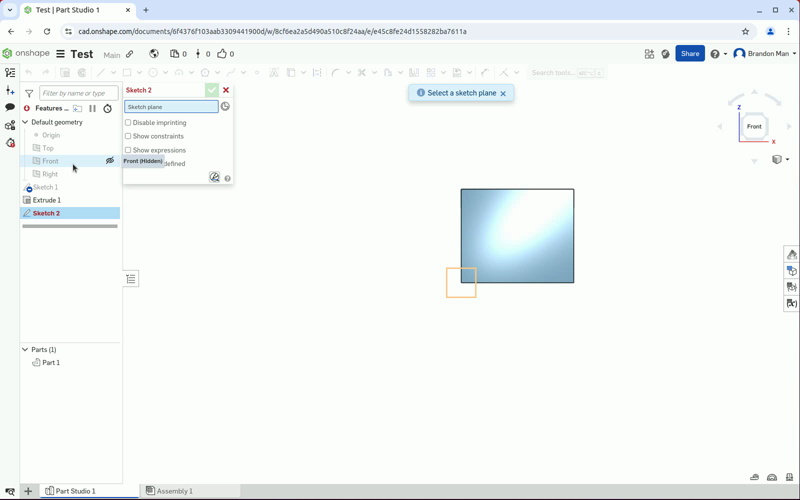
click(73, 163)
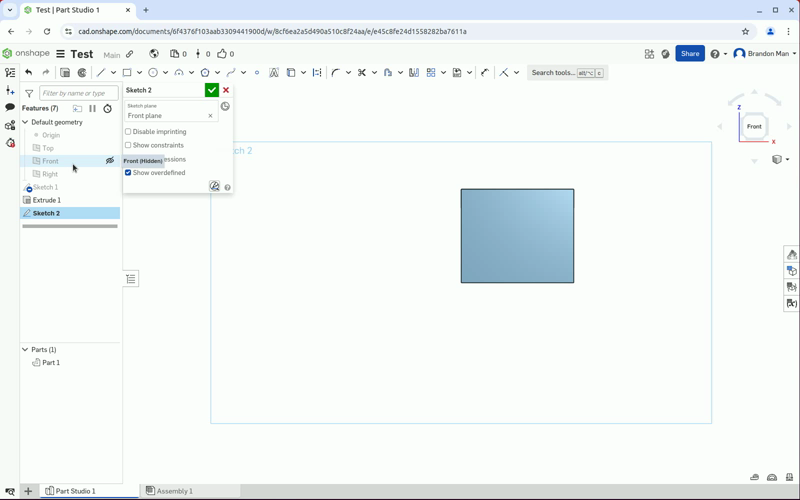
mouse_move(73, 352)
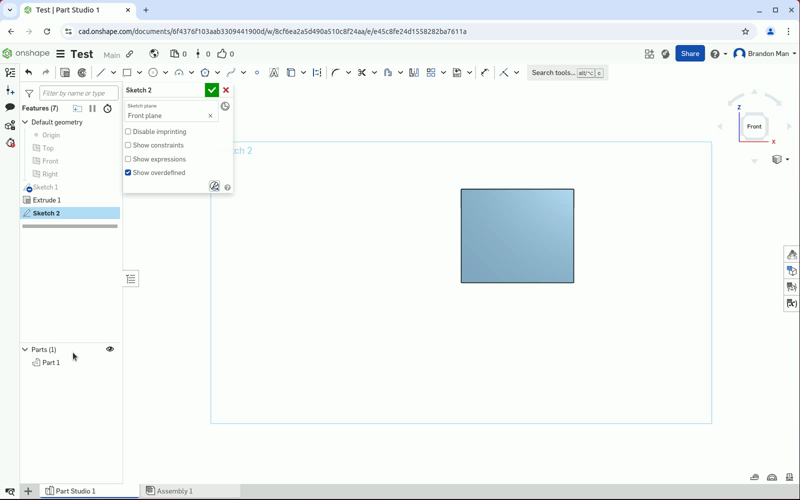
key(y)
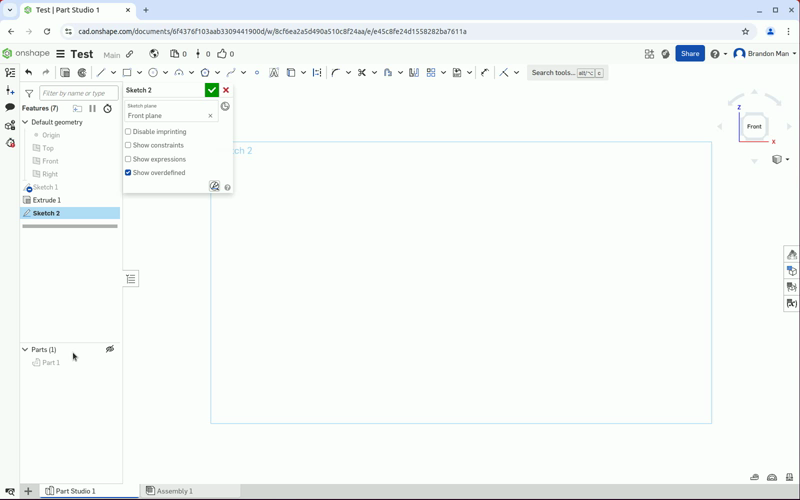
key(l)
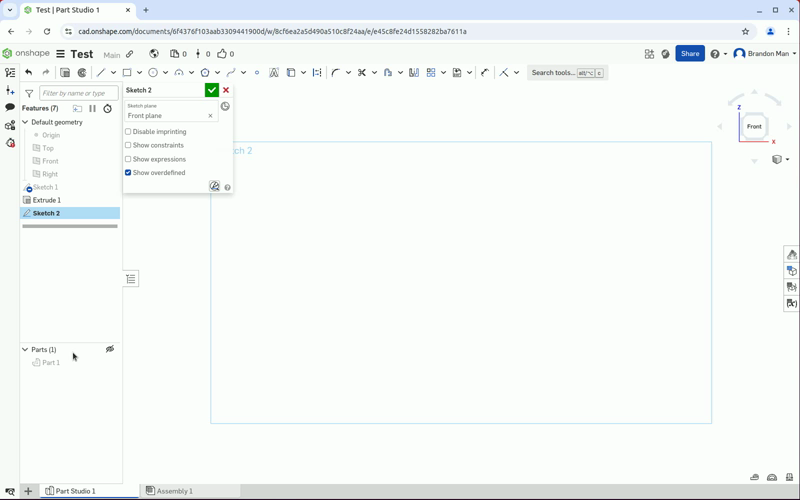
key_down(shift)
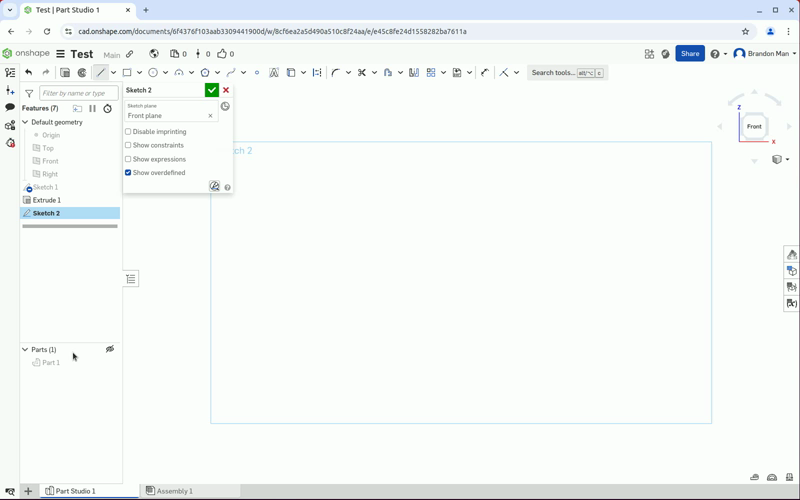
mouse_move(498, 282)
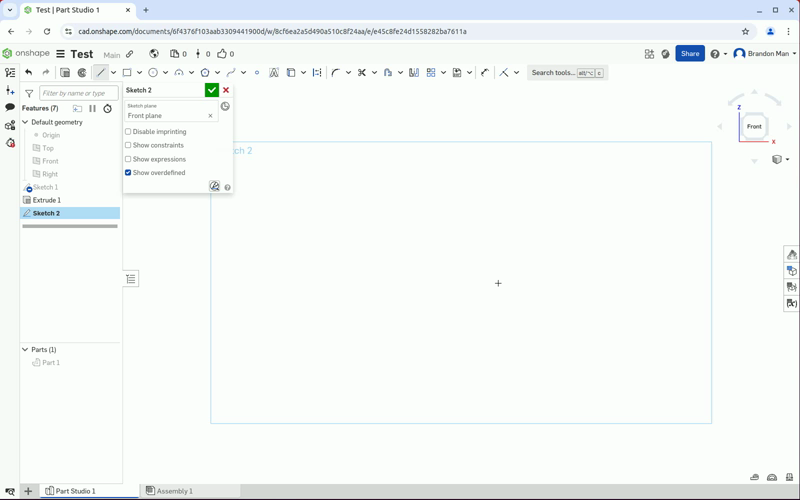
click(498, 282)
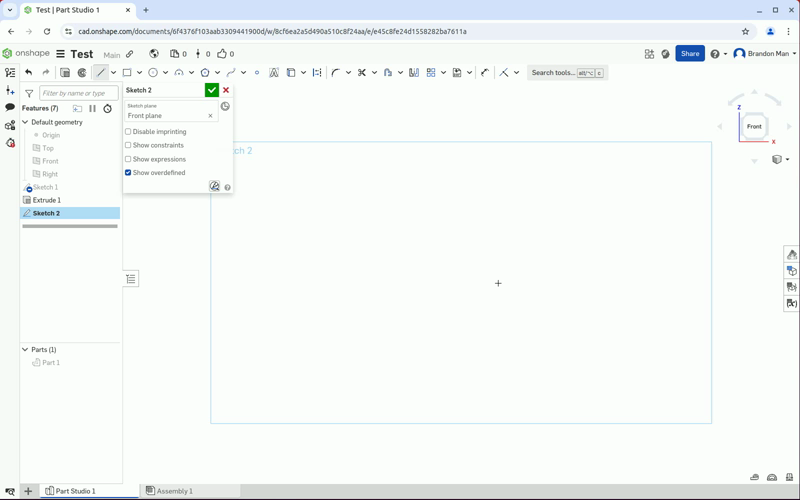
key_up(shift)
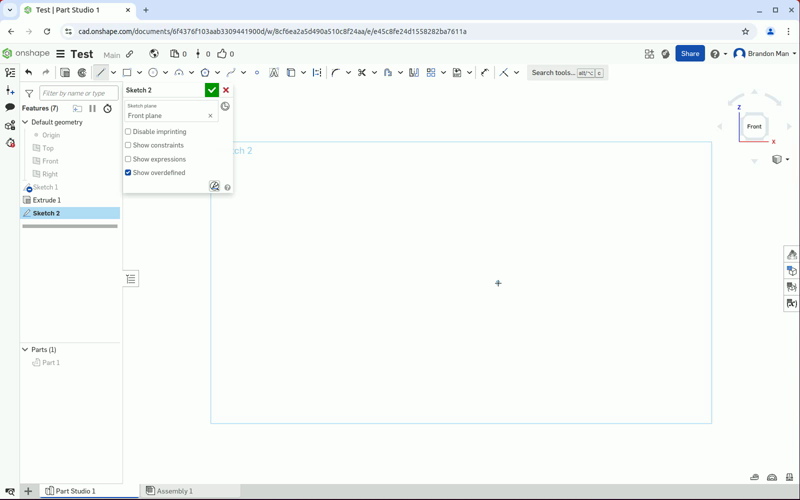
key_down(shift)
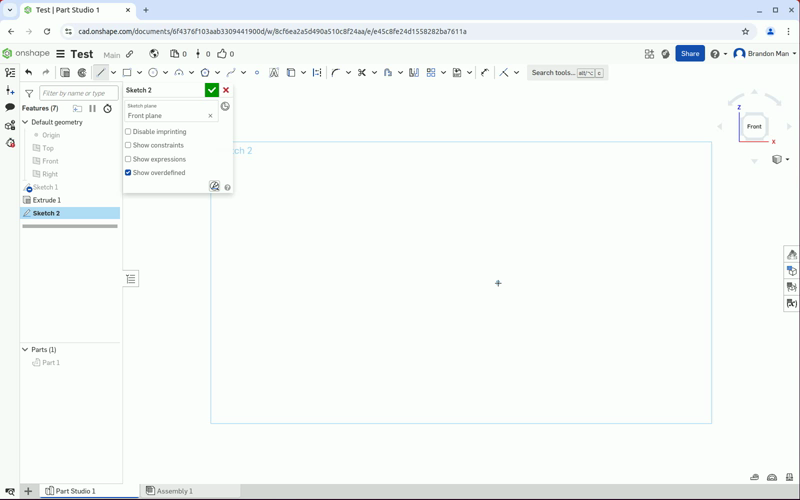
mouse_move(528, 282)
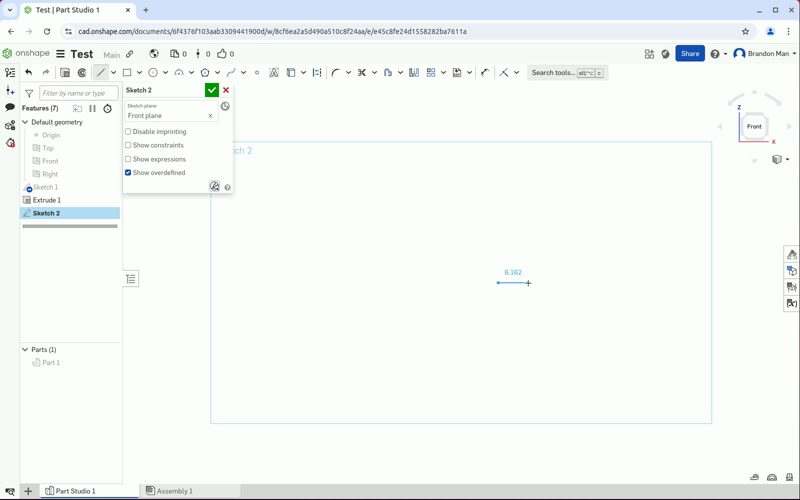
mouse_move(536, 282)
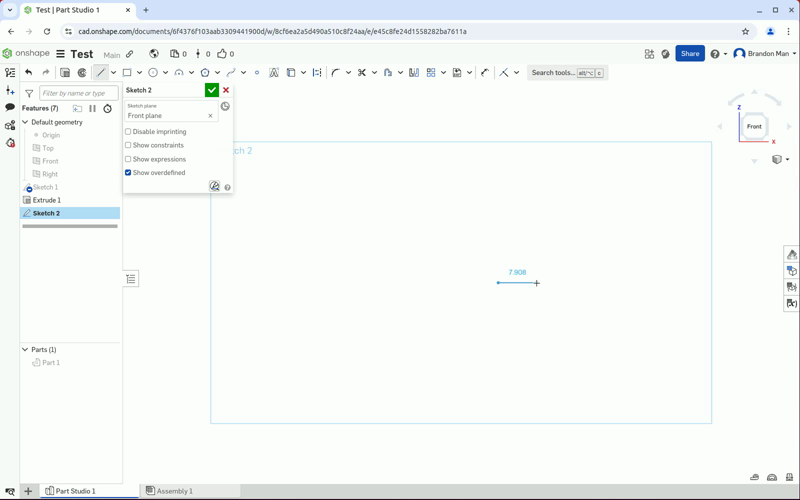
click(536, 282)
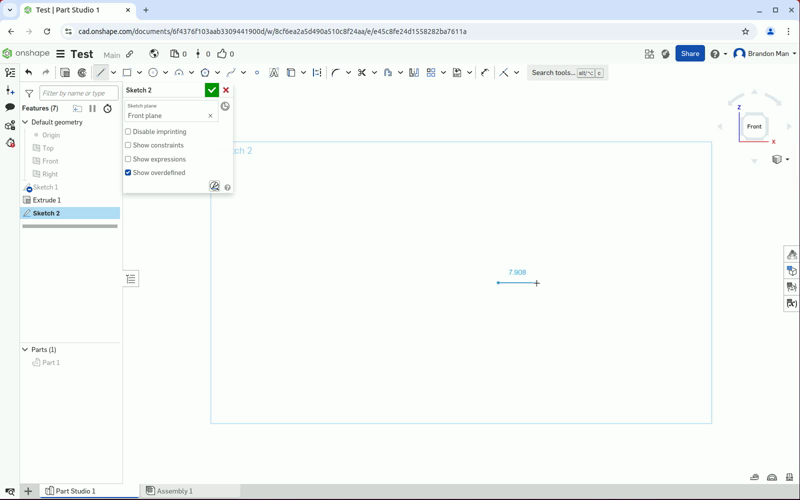
key_up(shift)
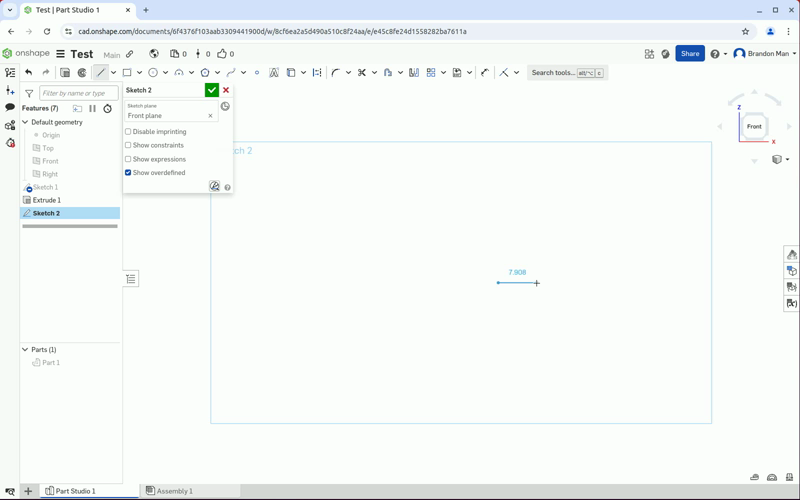
key_down(shift)
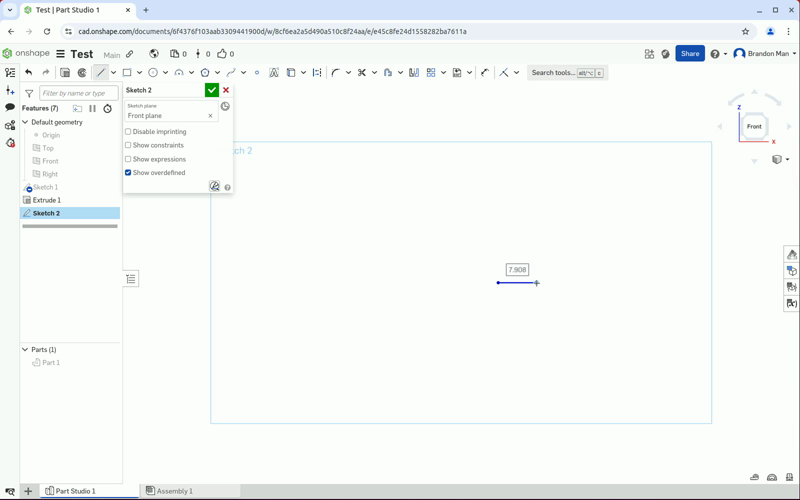
mouse_move(566, 282)
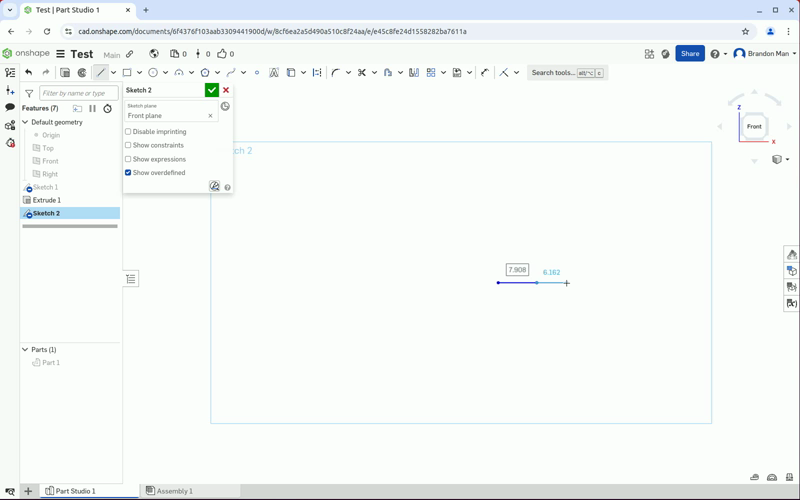
mouse_move(536, 263)
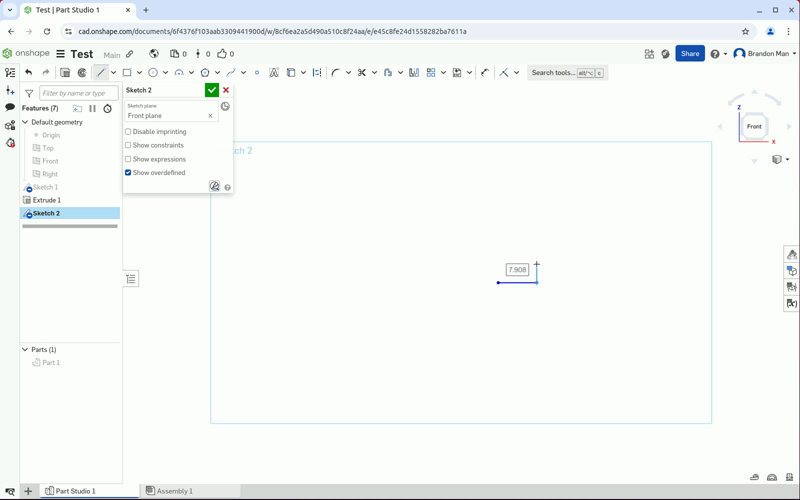
click(536, 263)
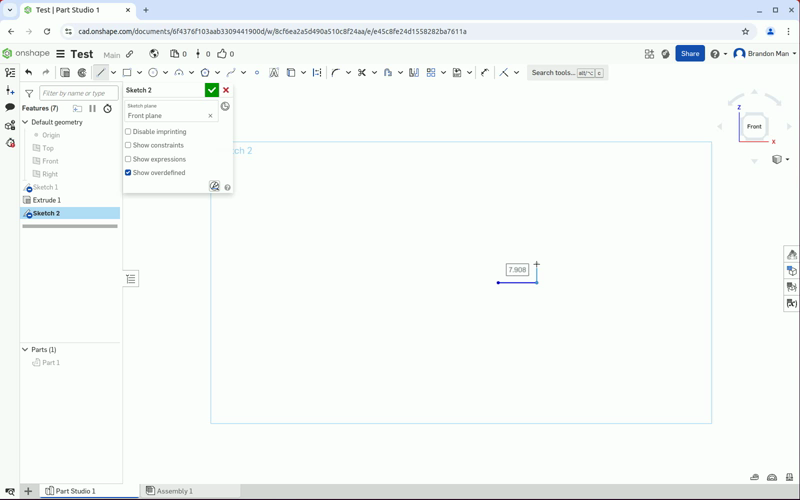
key_up(shift)
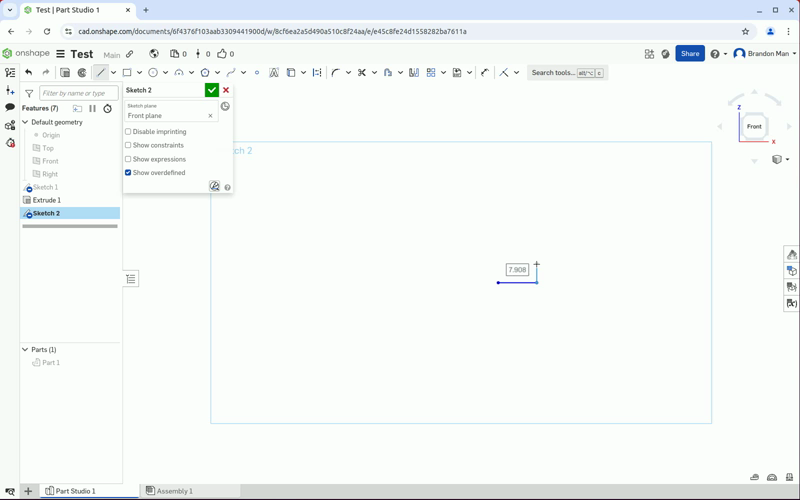
key_down(shift)
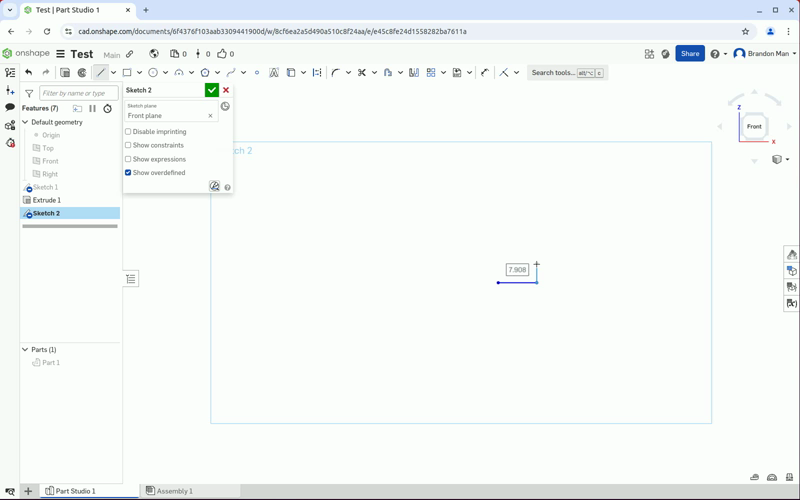
mouse_move(566, 263)
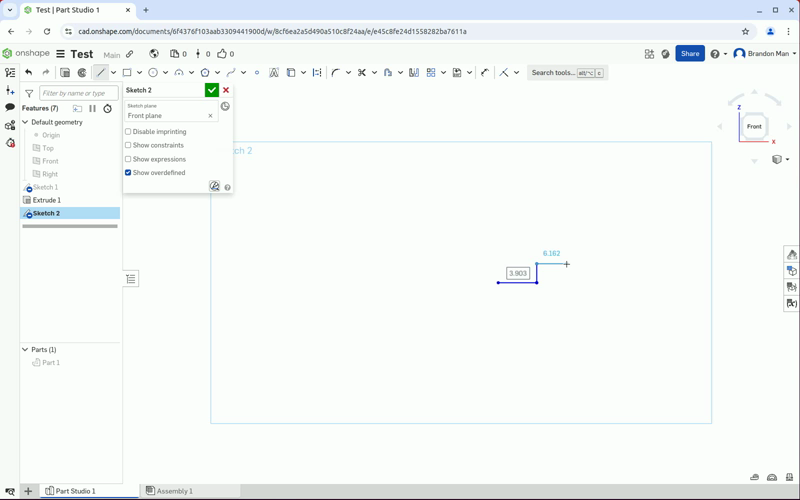
mouse_move(498, 263)
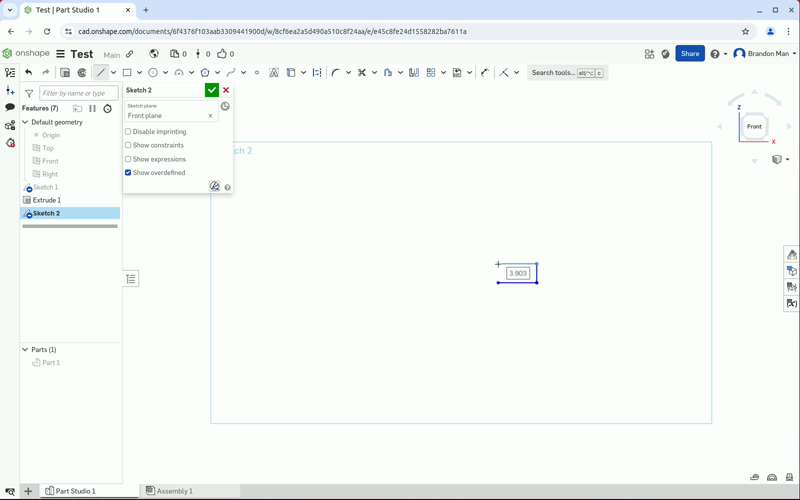
click(498, 263)
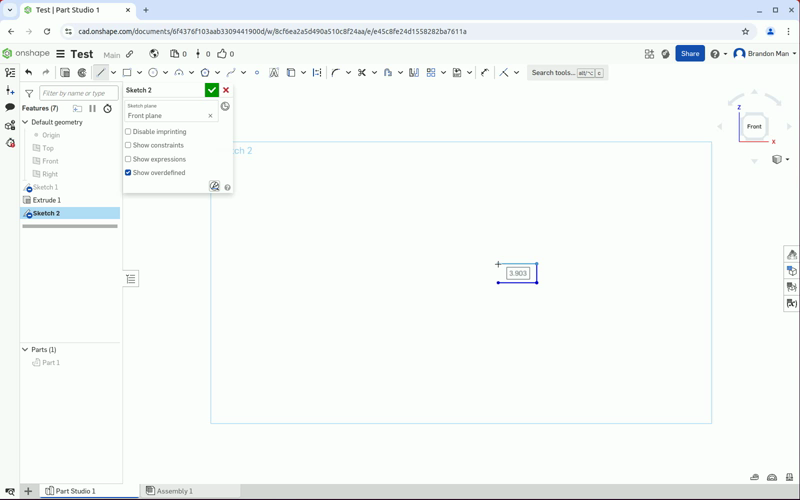
key_up(shift)
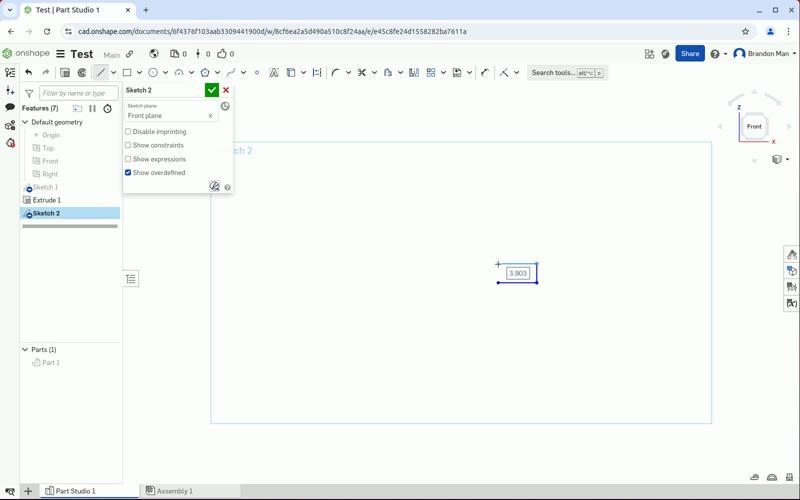
mouse_move(528, 263)
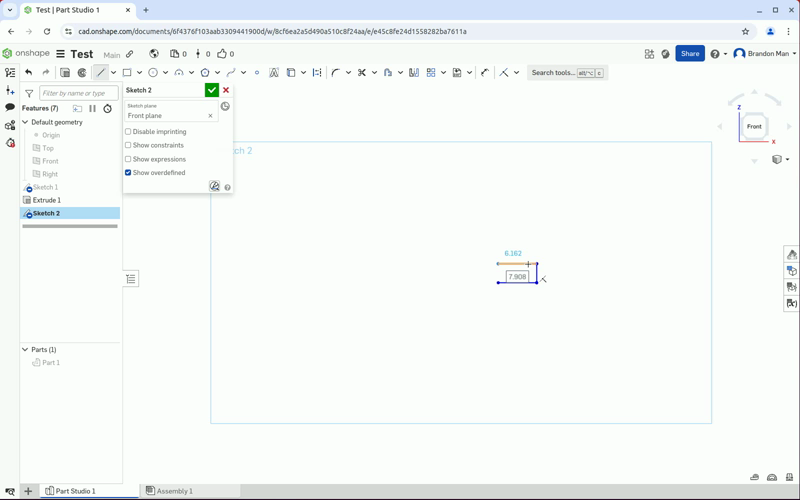
key_down(shift)
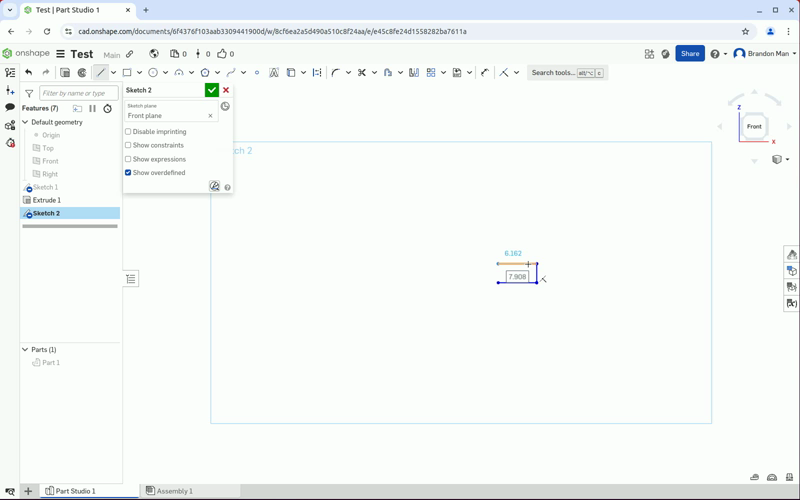
mouse_move(498, 282)
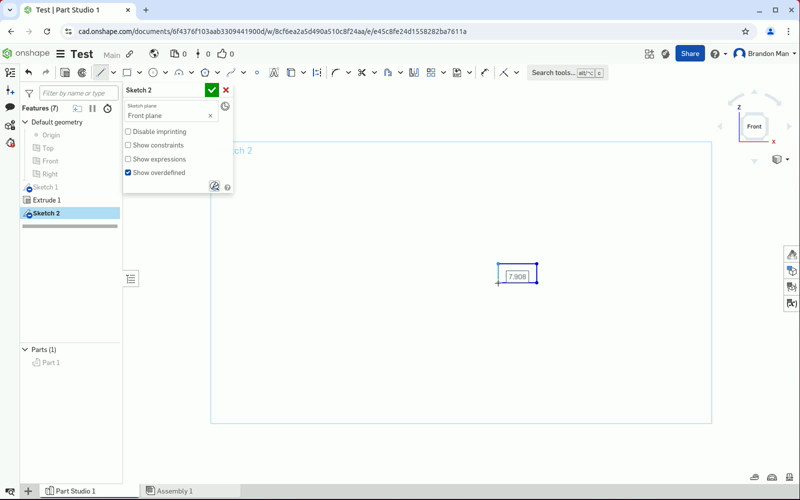
key_up(shift)
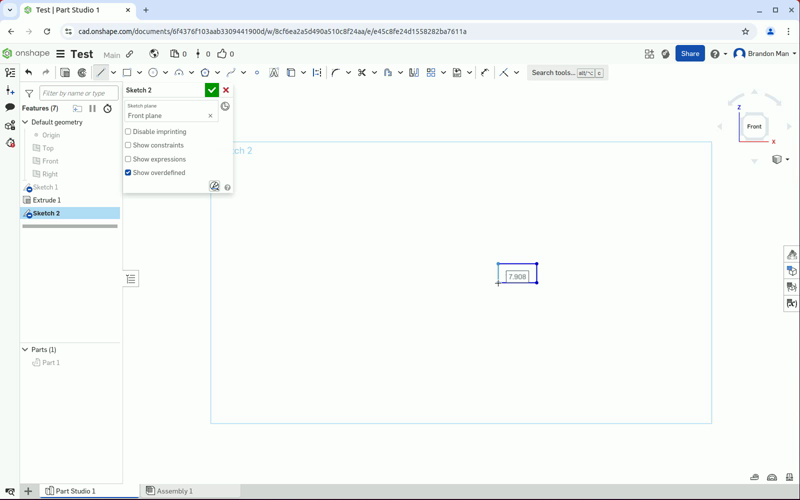
click(498, 282)
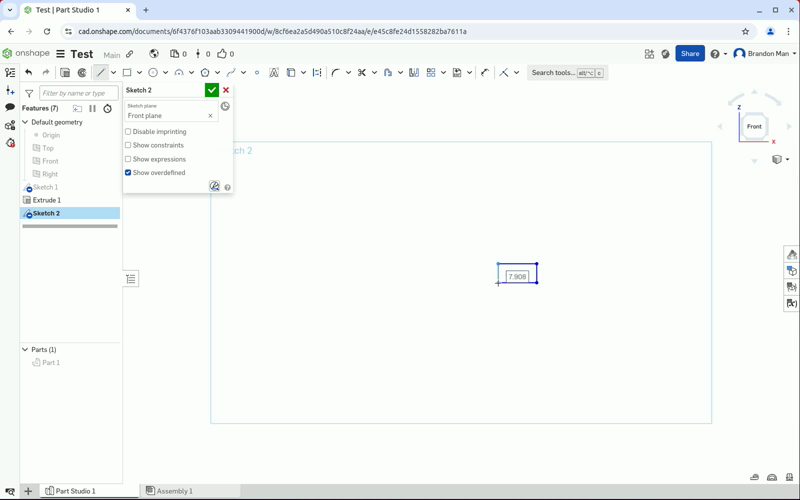
key(esc)
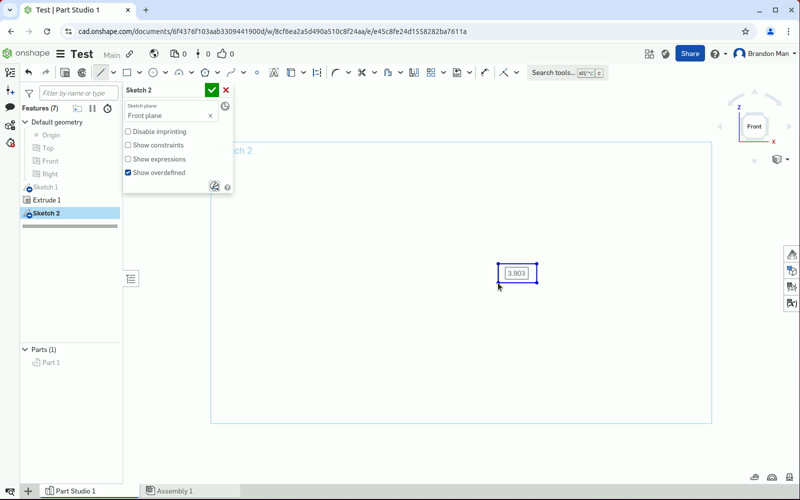
mouse_move(518, 270)
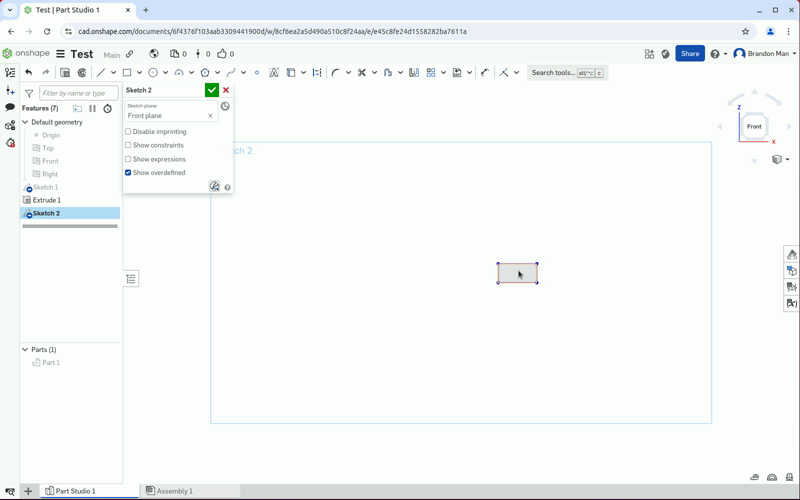
scroll(6)
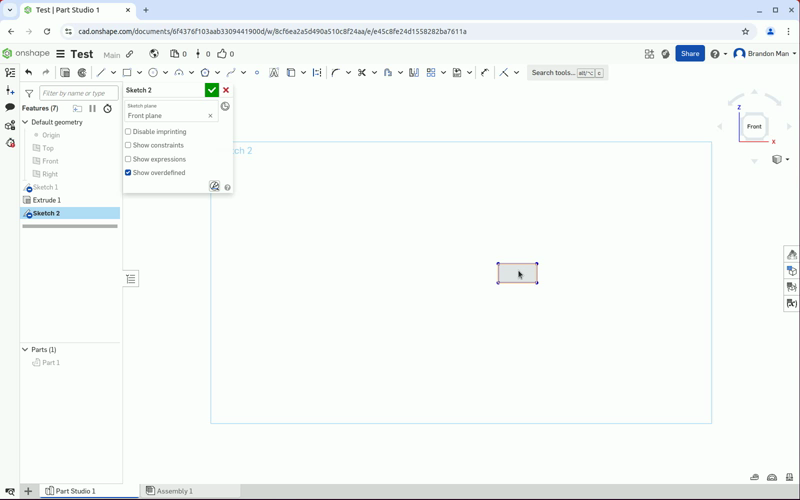
scroll(6)
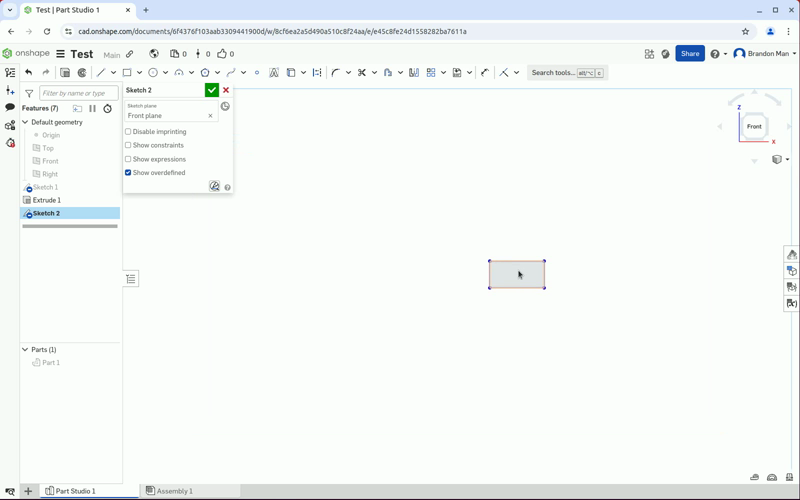
scroll(6)
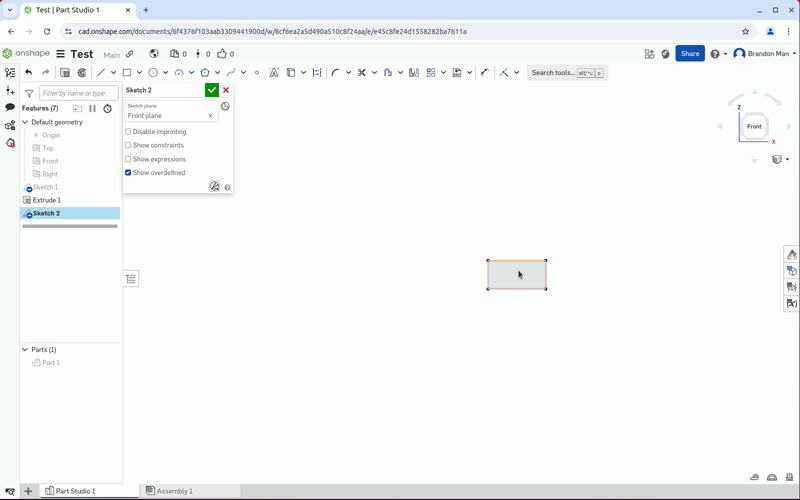
scroll(6)
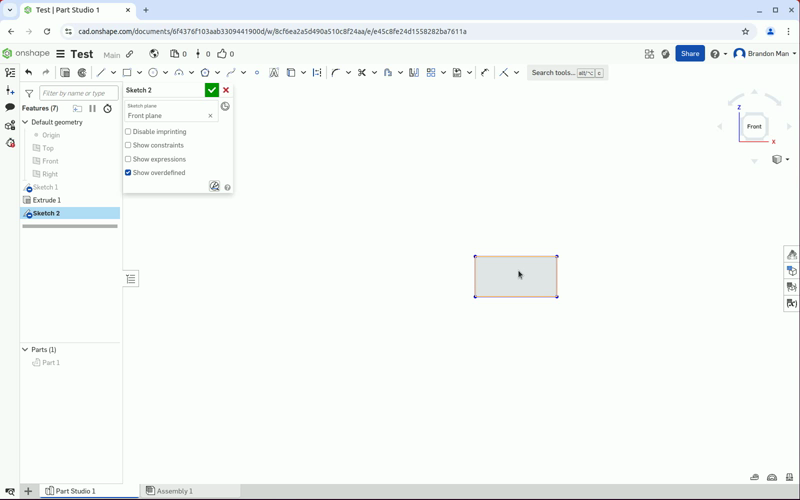
scroll(6)
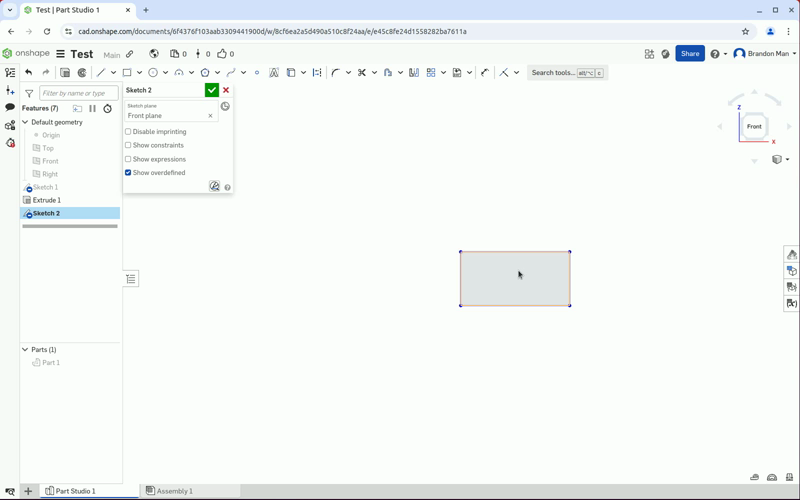
scroll(6)
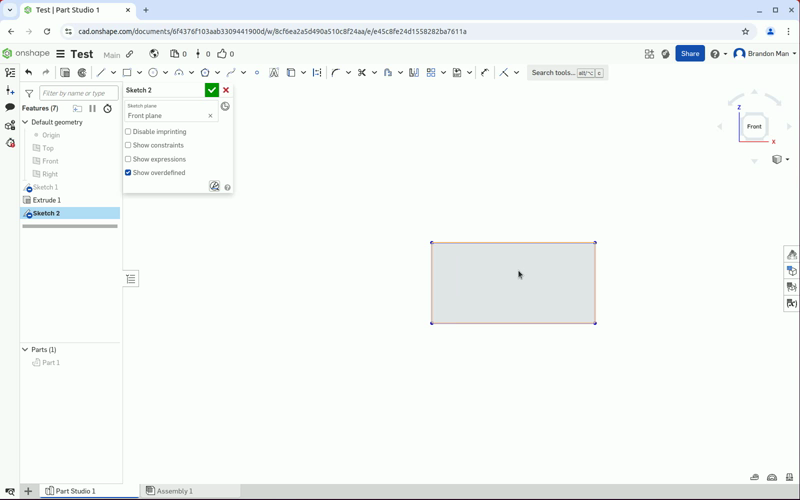
scroll(6)
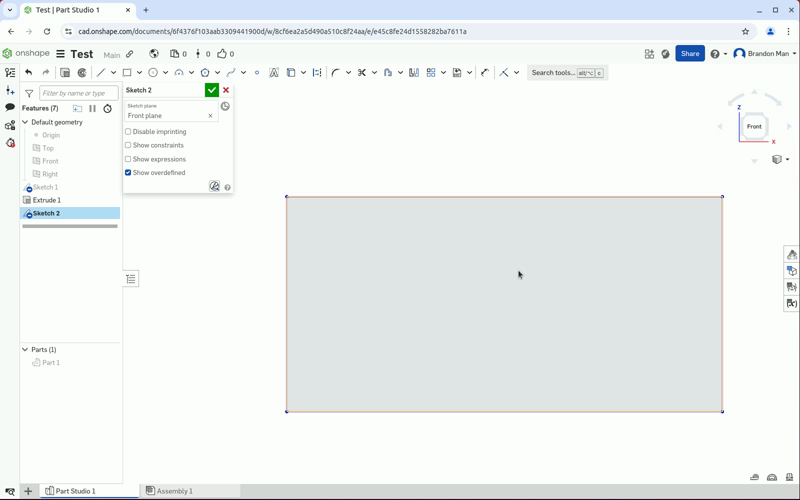
click(518, 270)
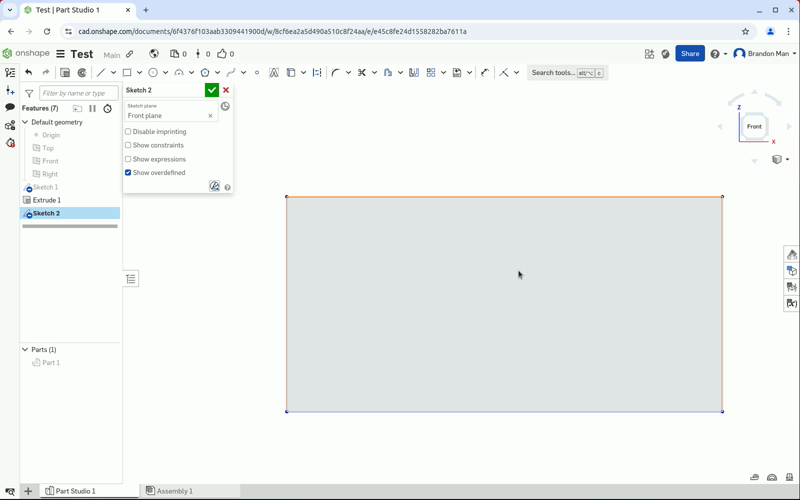
scroll(-6)
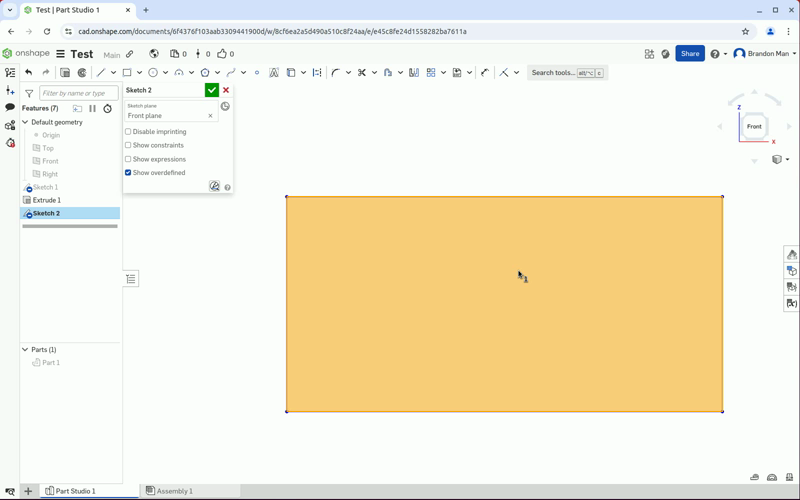
scroll(-6)
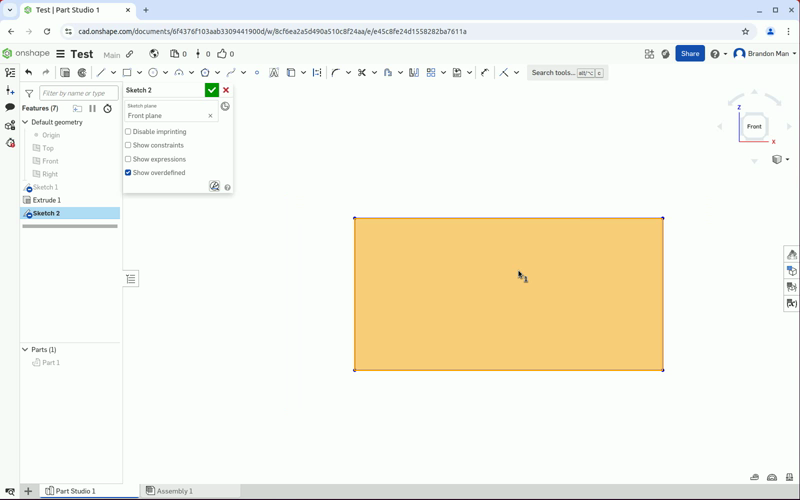
scroll(-6)
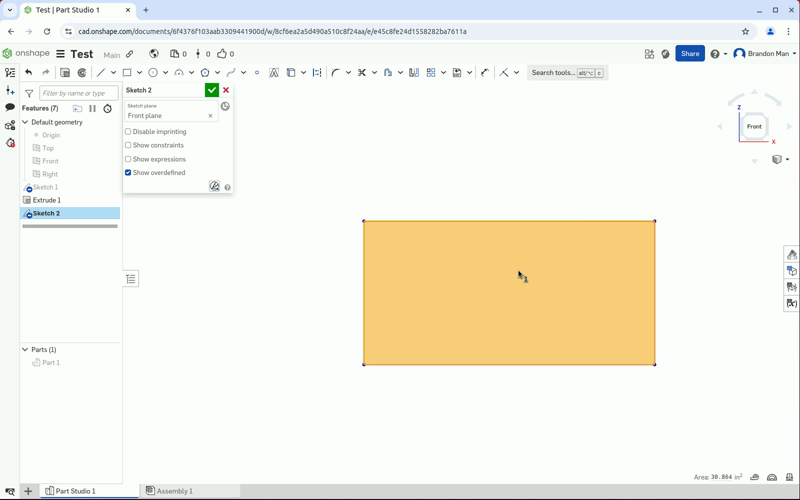
scroll(-6)
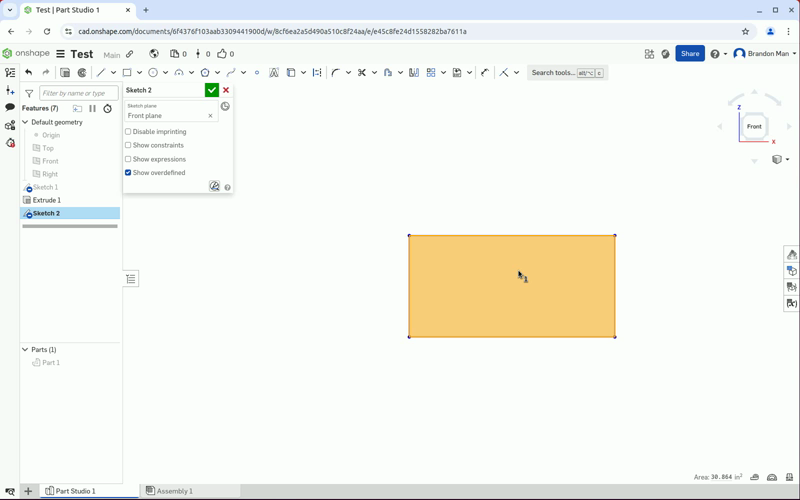
scroll(-6)
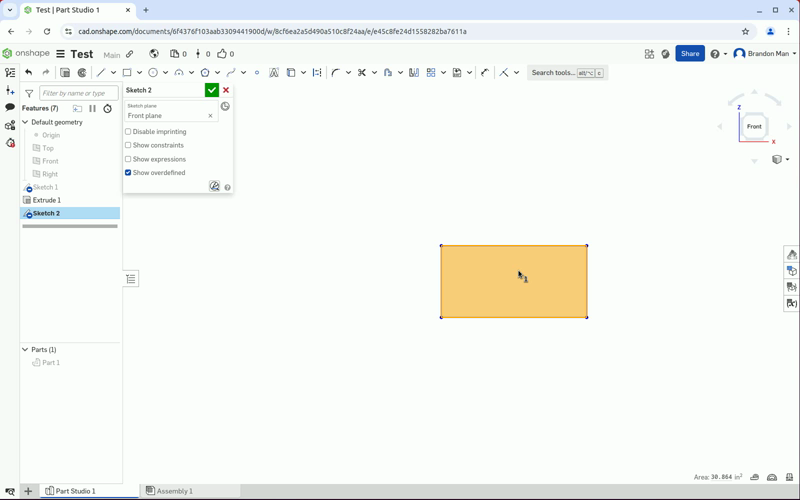
scroll(-6)
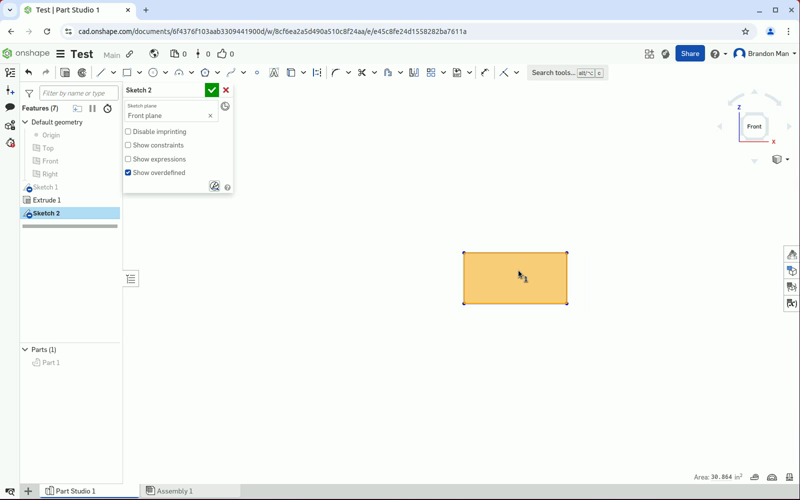
scroll(-6)
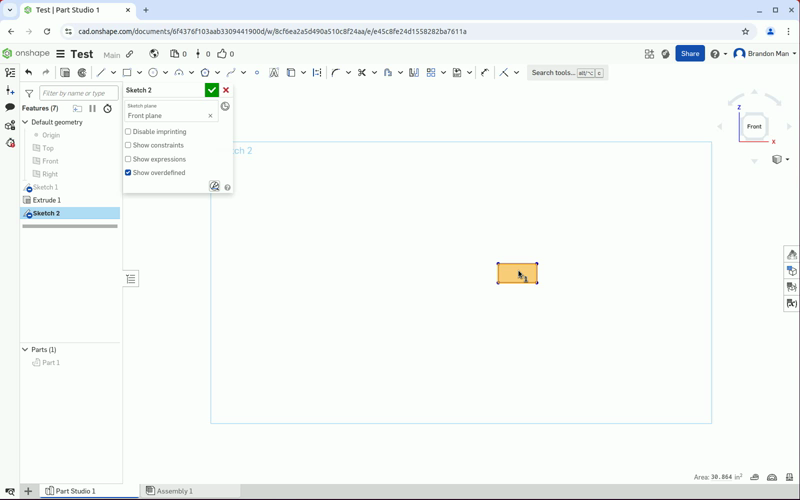
mouse_move(73, 352)
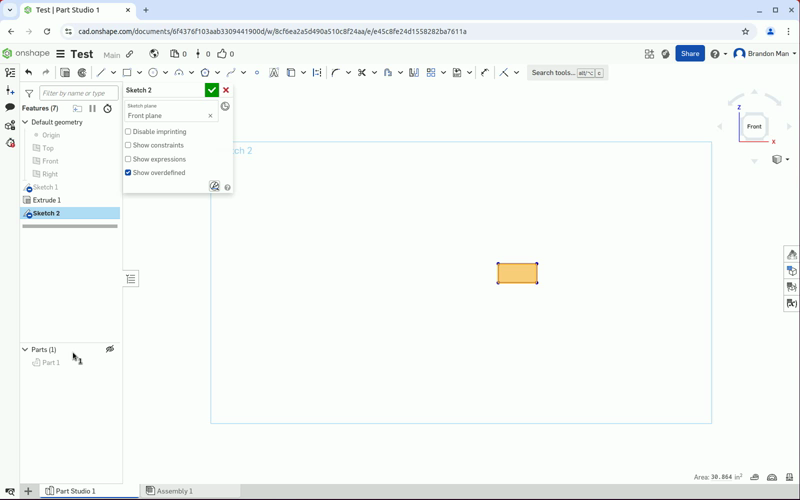
key(shift+y)
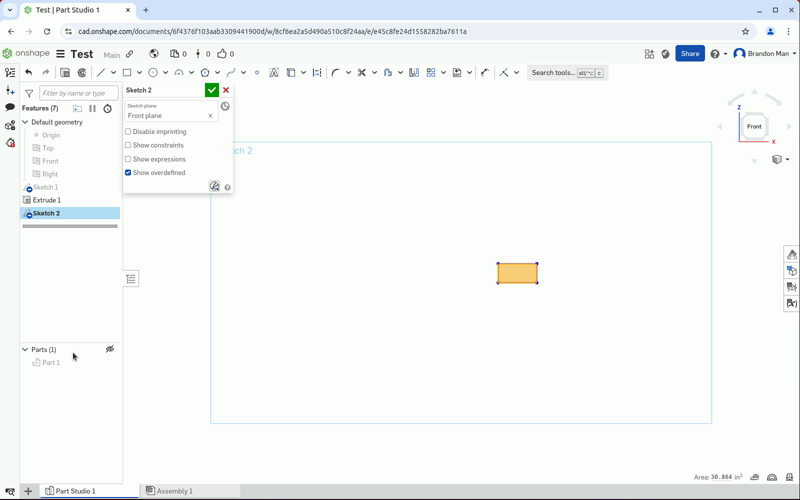
key(shift+e)
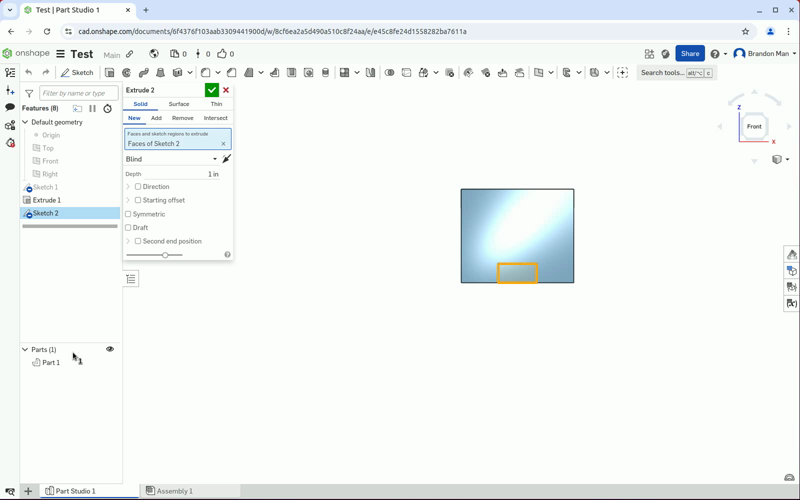
mouse_move(143, 106)
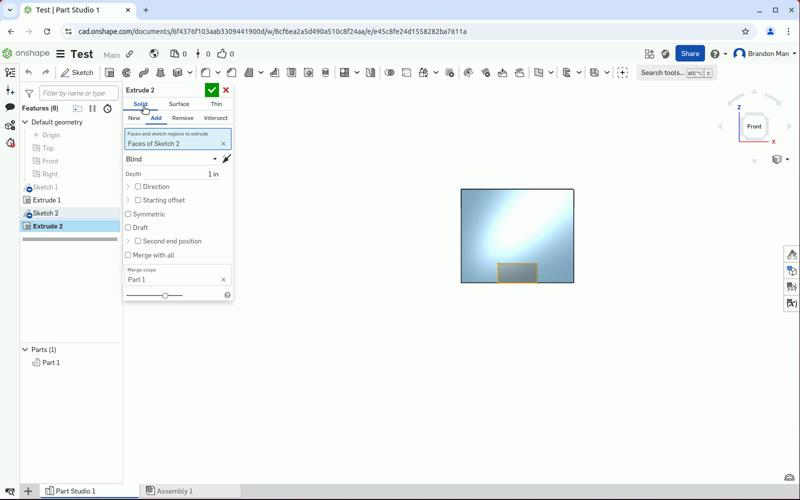
click(143, 106)
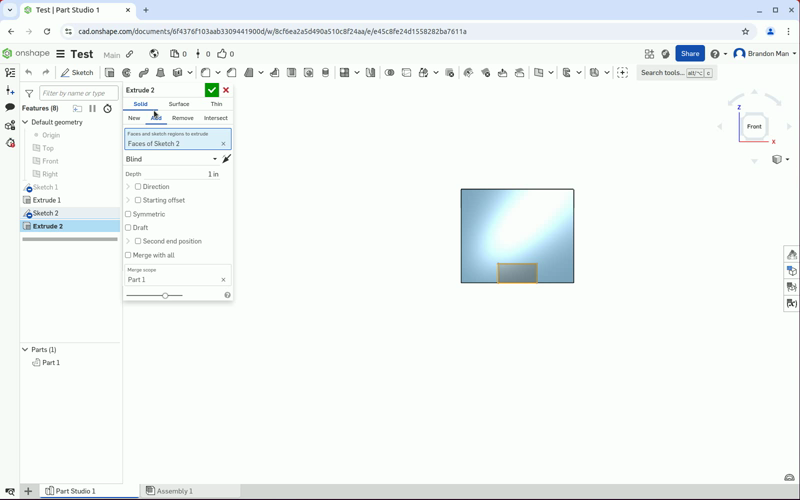
mouse_move(186, 120)
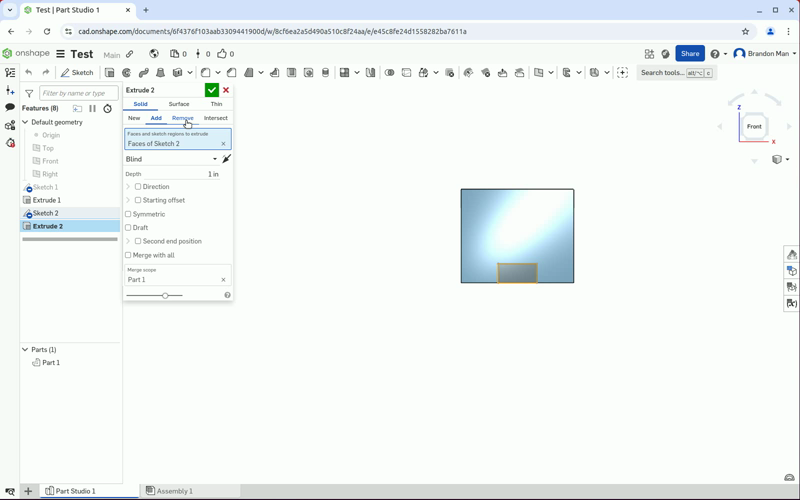
click(186, 120)
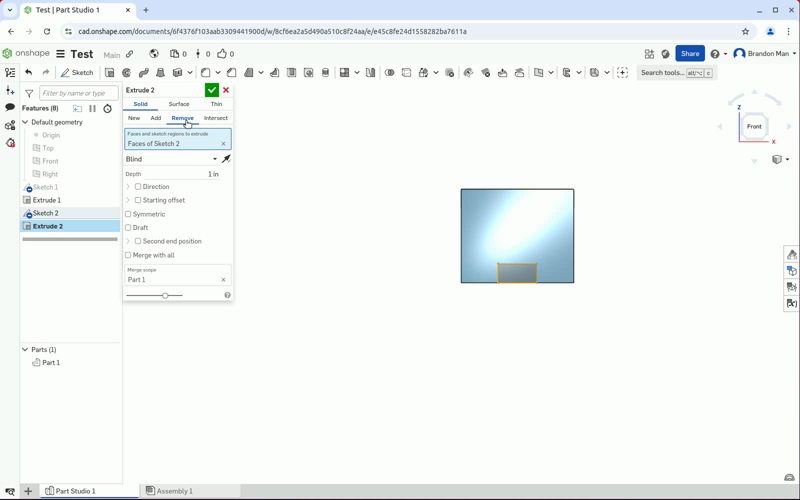
key(tab, 4)
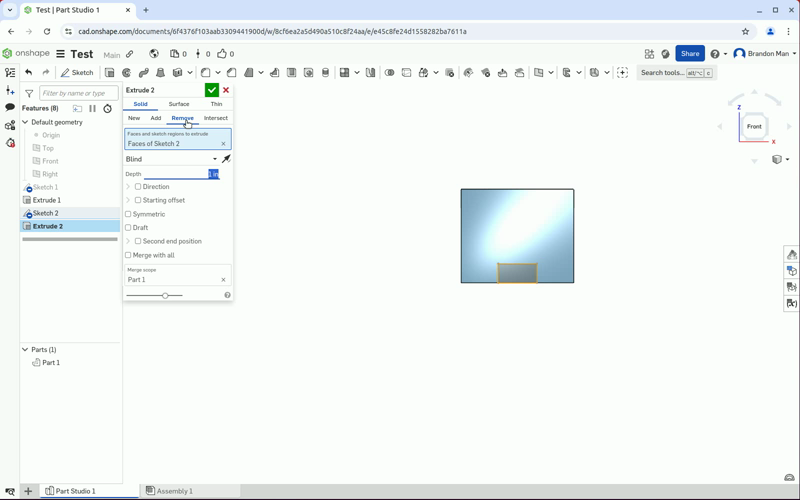
text(15.405)
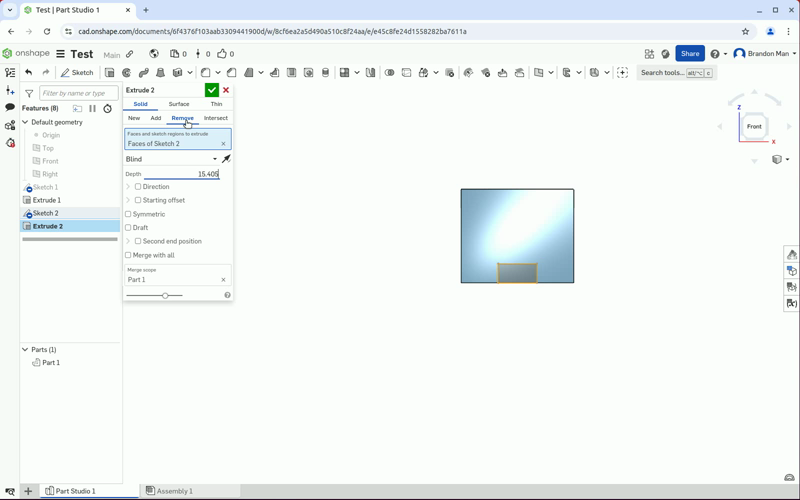
key(tab, 6)
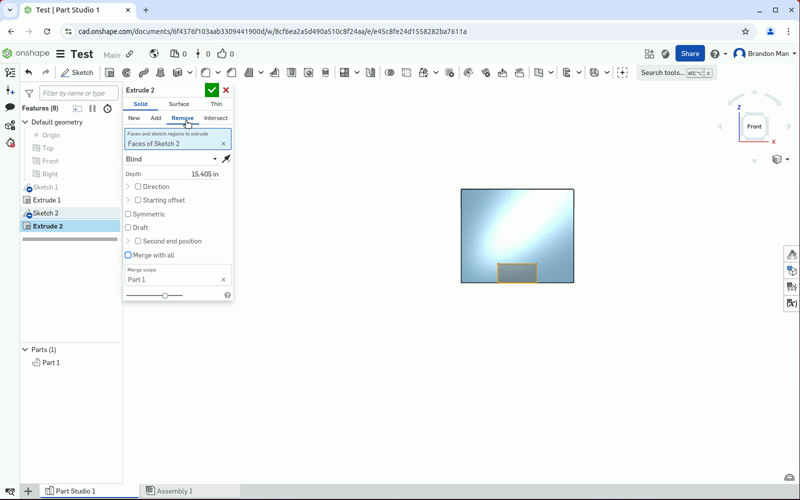
key(space)
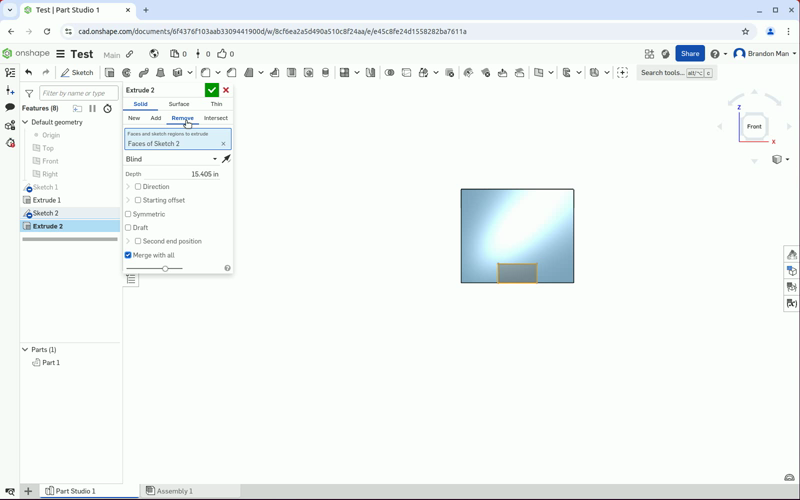
key(enter)
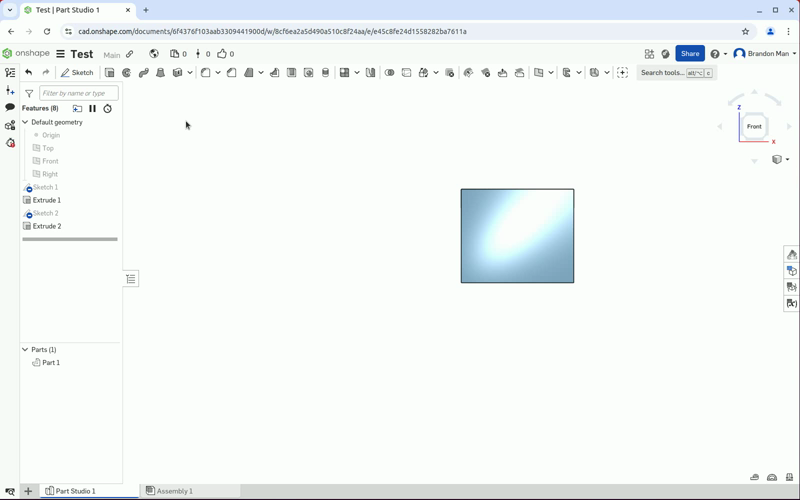
key(shift+h)
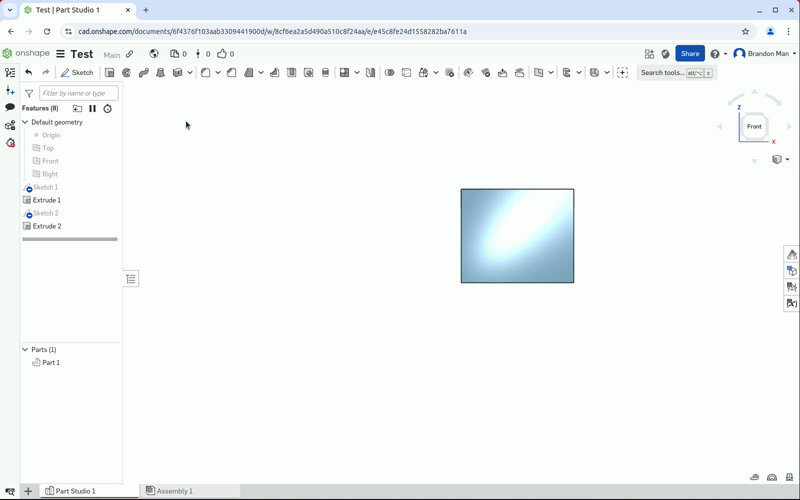
key(shift+h)
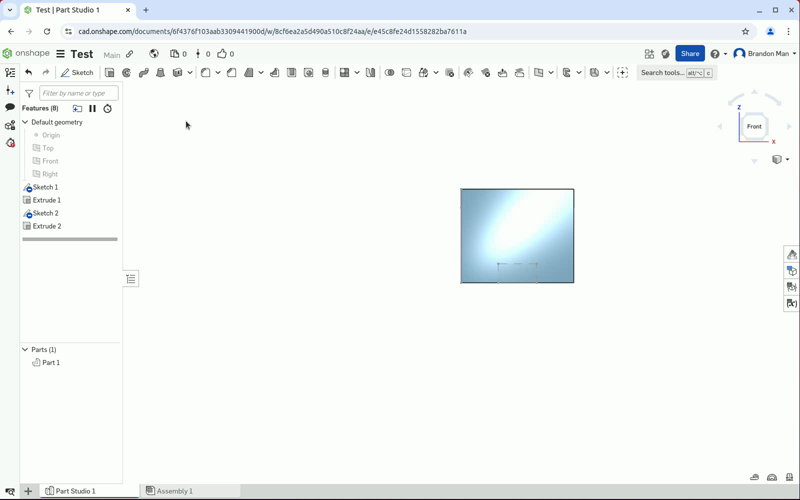
key(shift+7)
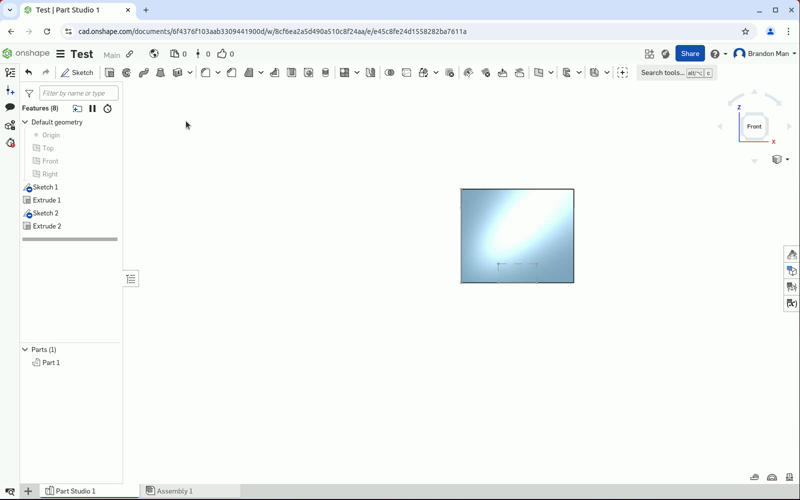
key(left, 2)
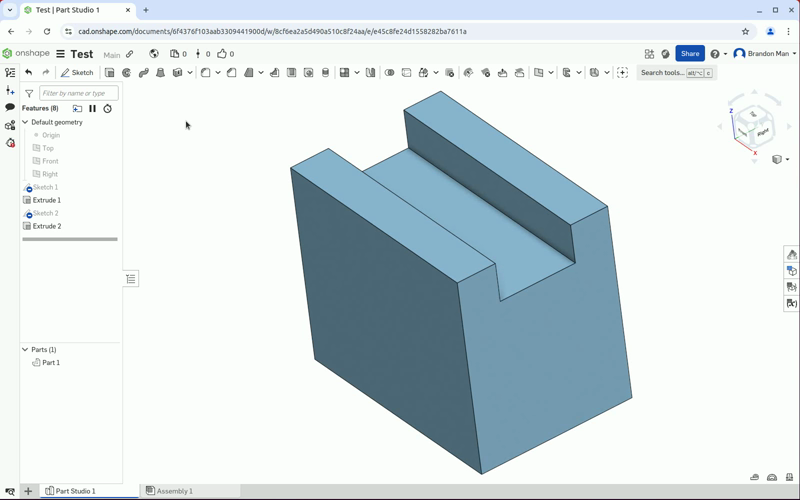
key(down, 2)
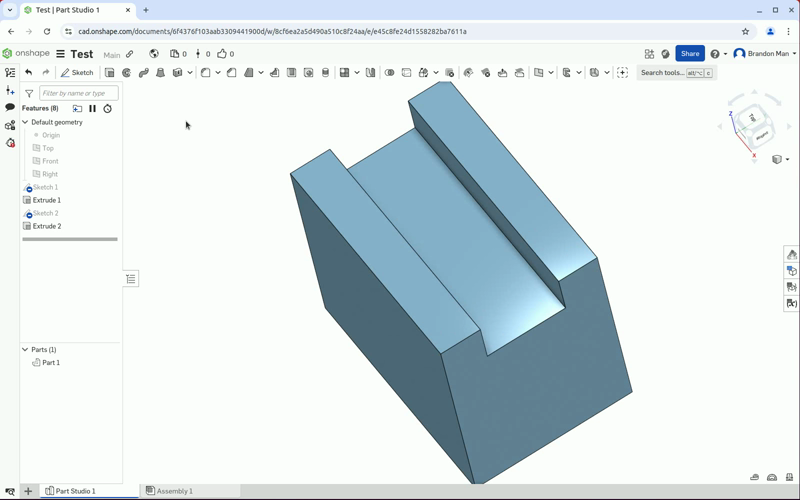
key(up, 2)
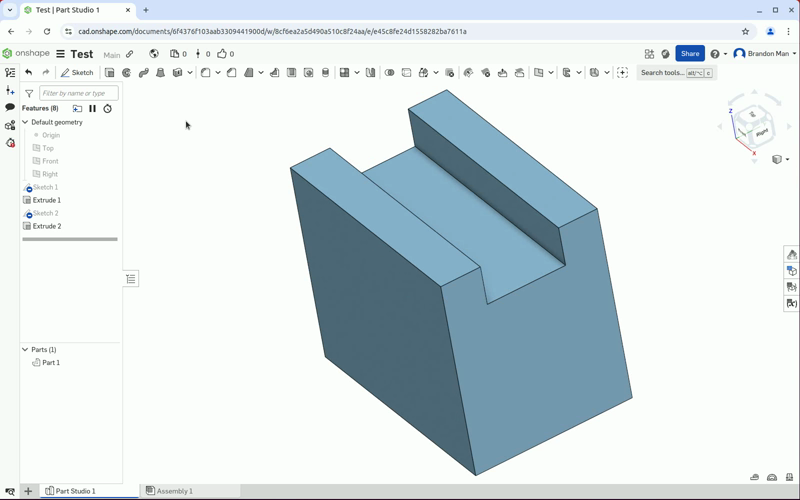
key(right, 2)
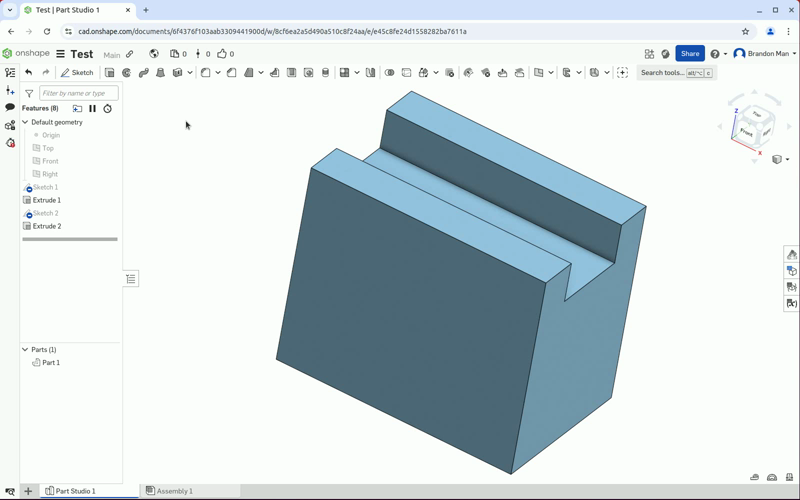
mouse_move(73, 189)
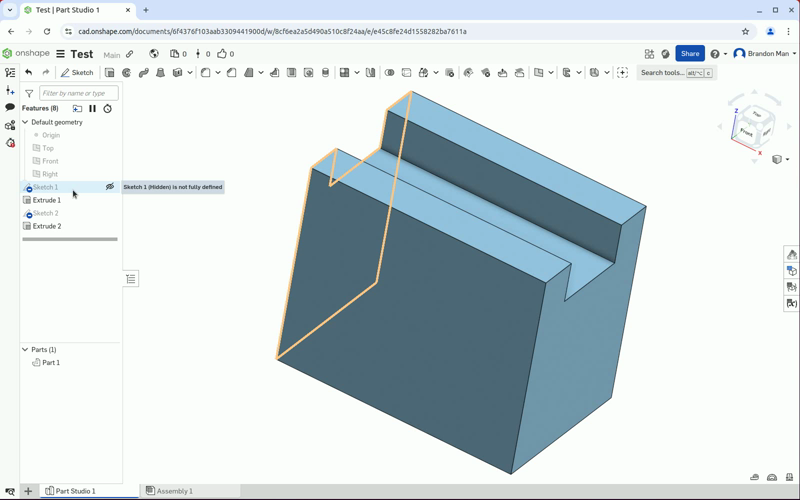
click(73, 189)